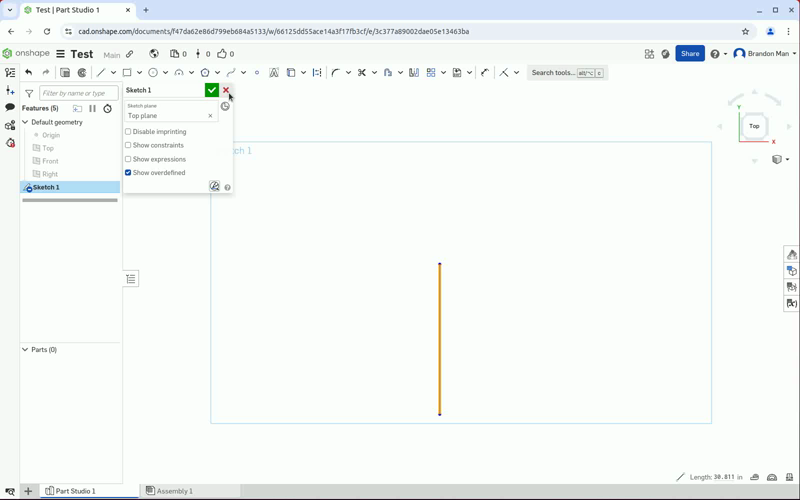
key(shift+h)
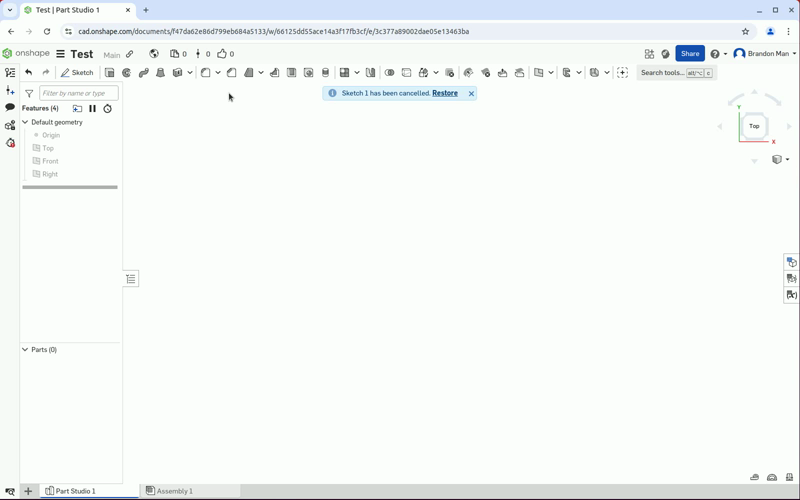
mouse_move(73, 352)
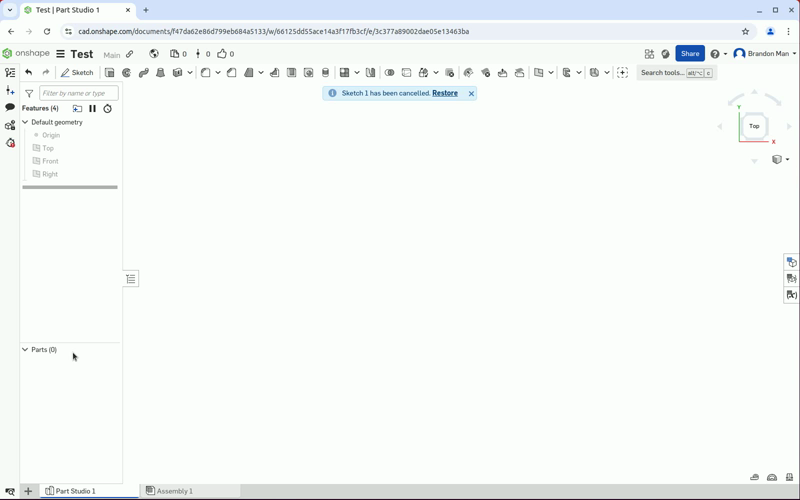
key(y)
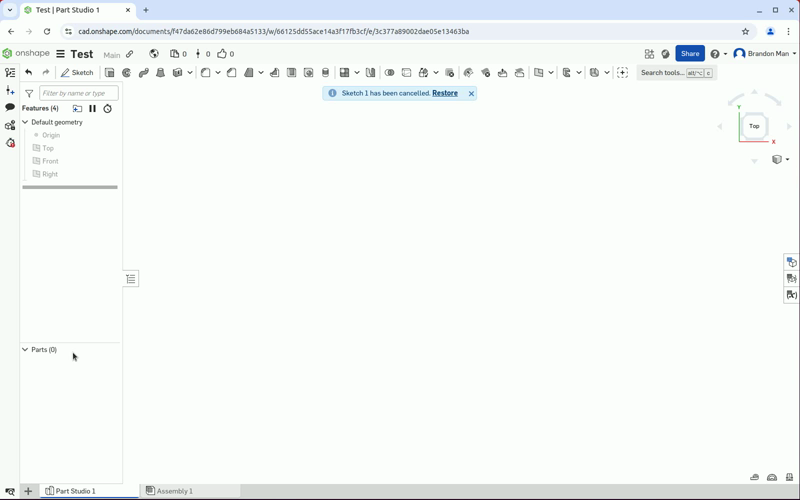
key(shift+p)
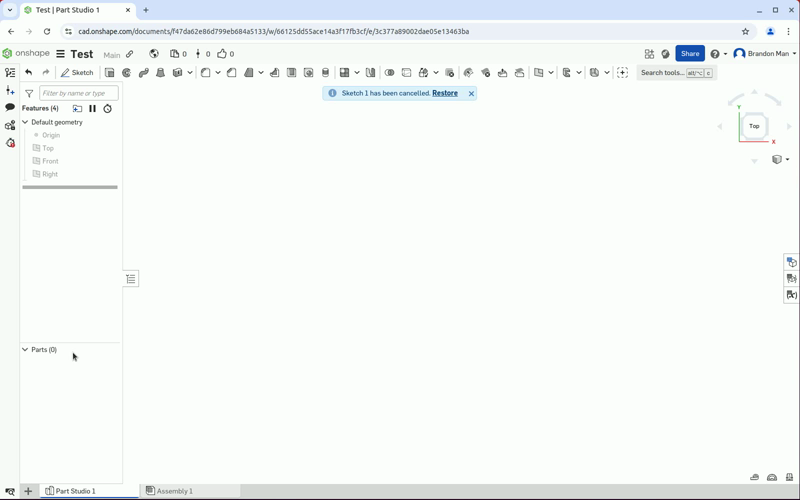
key(space)
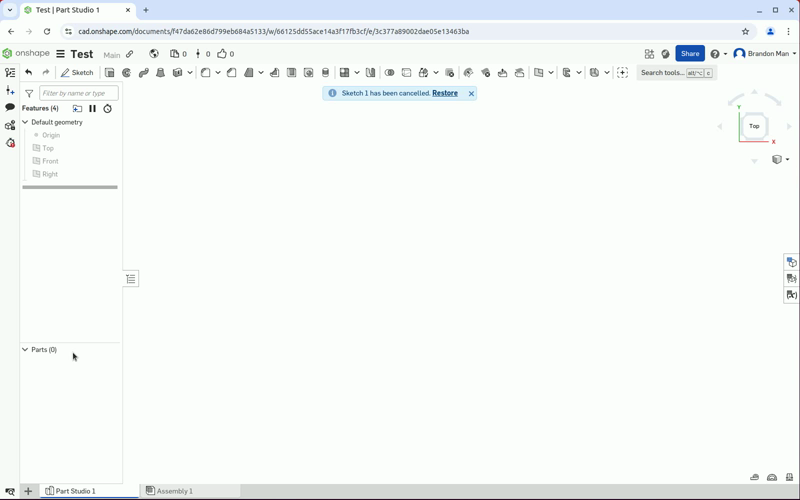
key_down(shift)
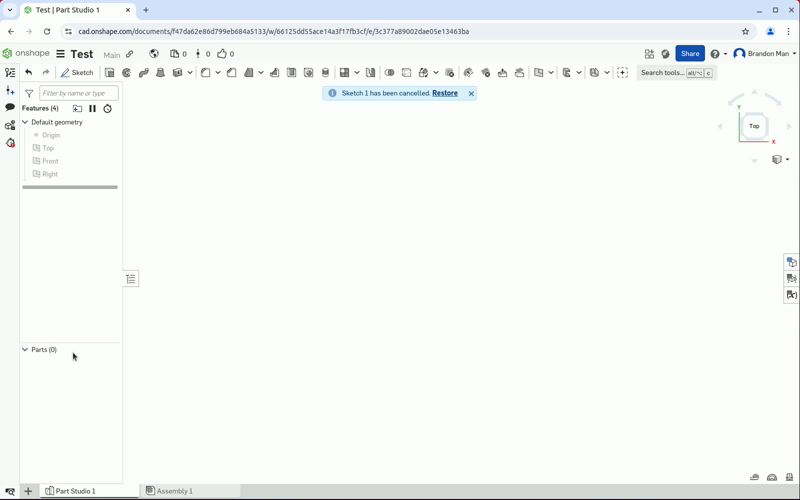
key(up)
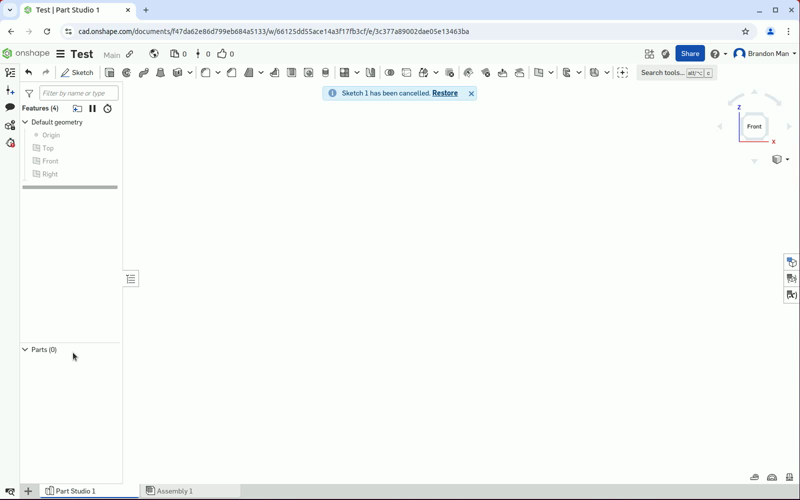
key_up(shift)
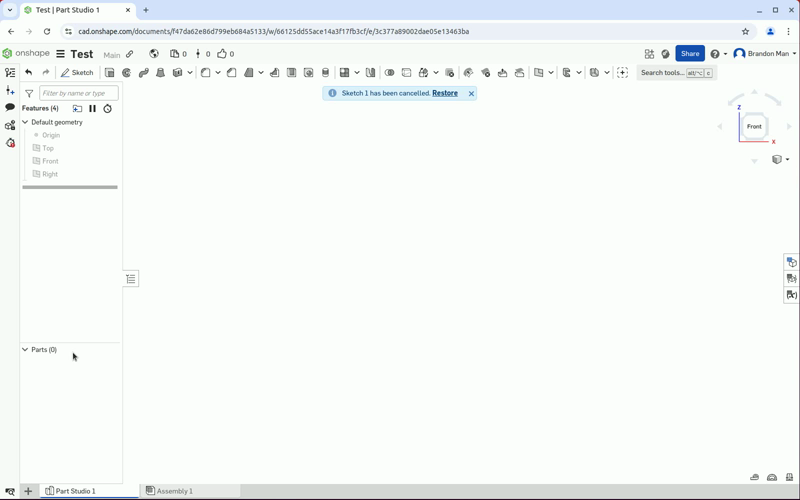
key(space)
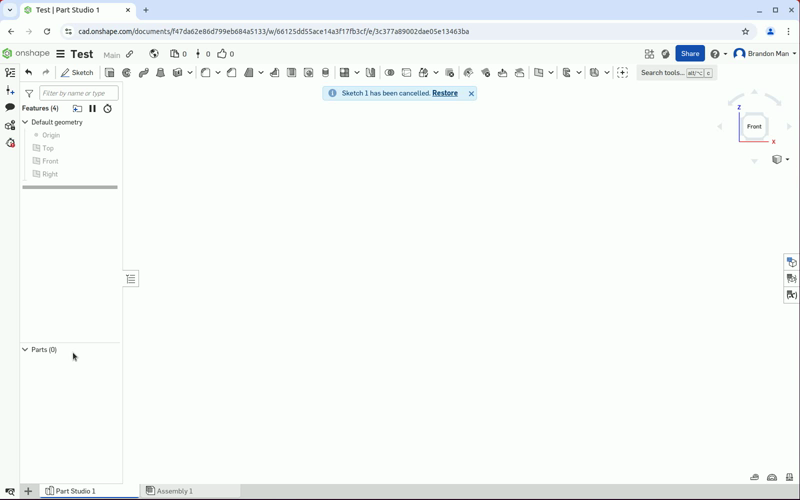
key_down(shift)
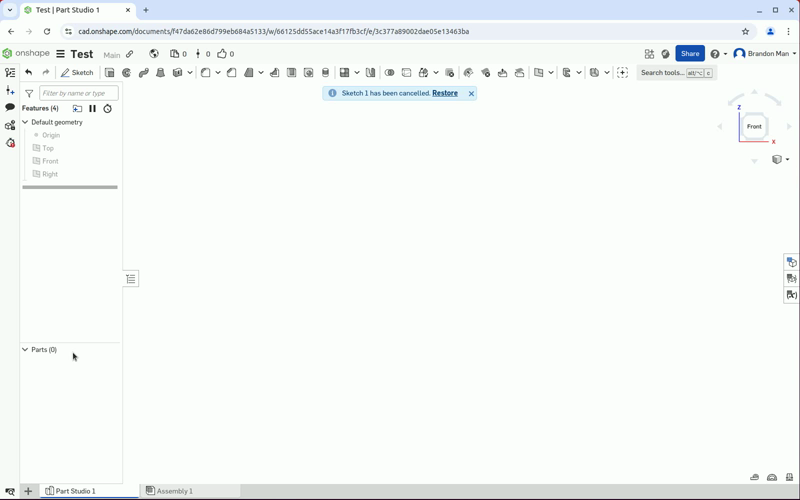
key(left)
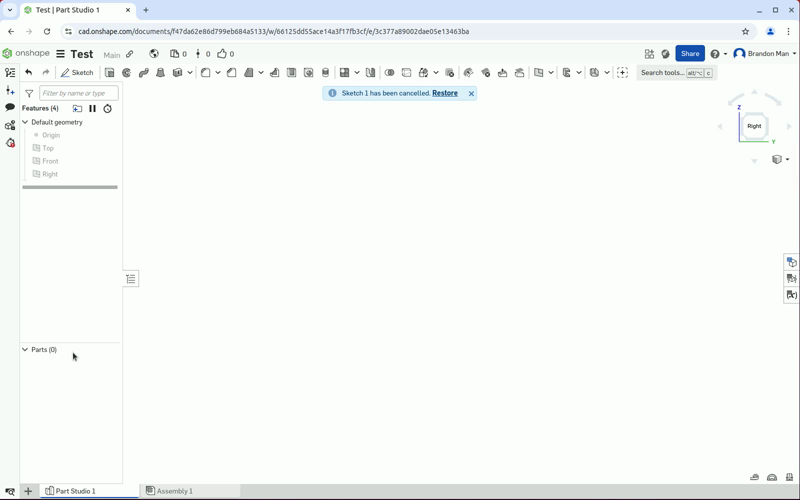
key_up(shift)
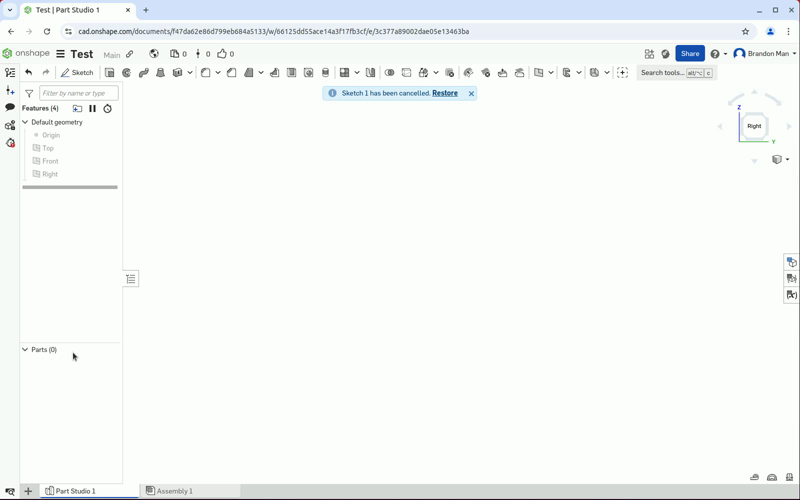
mouse_move(73, 352)
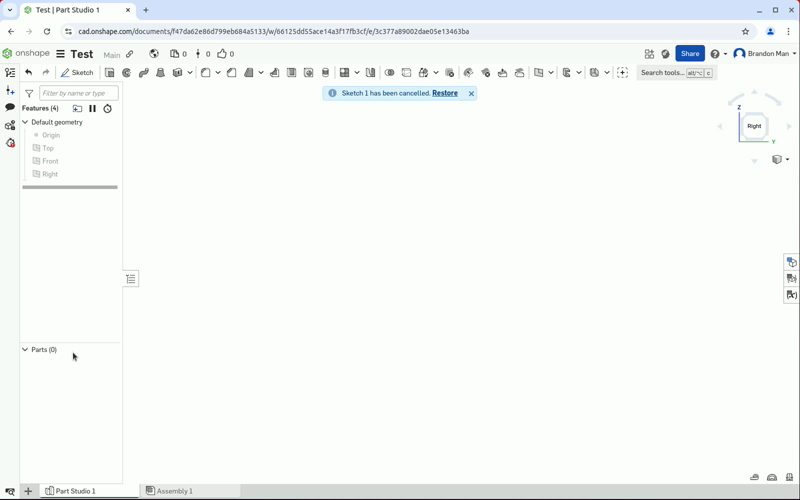
key(shift+y)
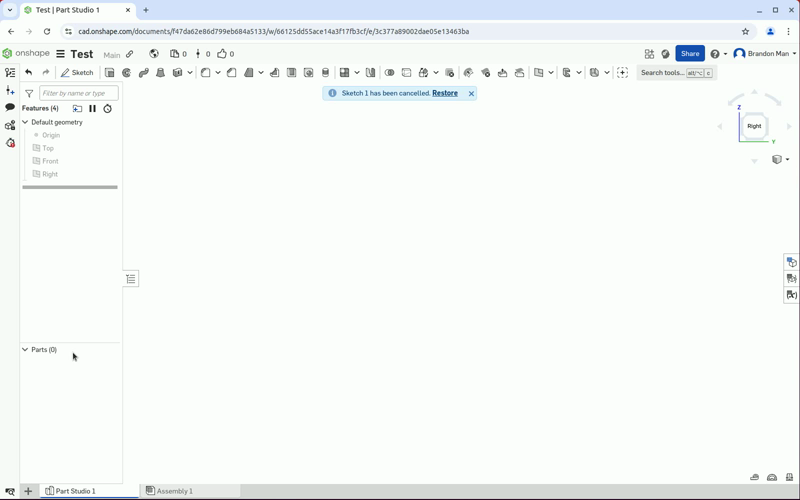
key(shift+s)
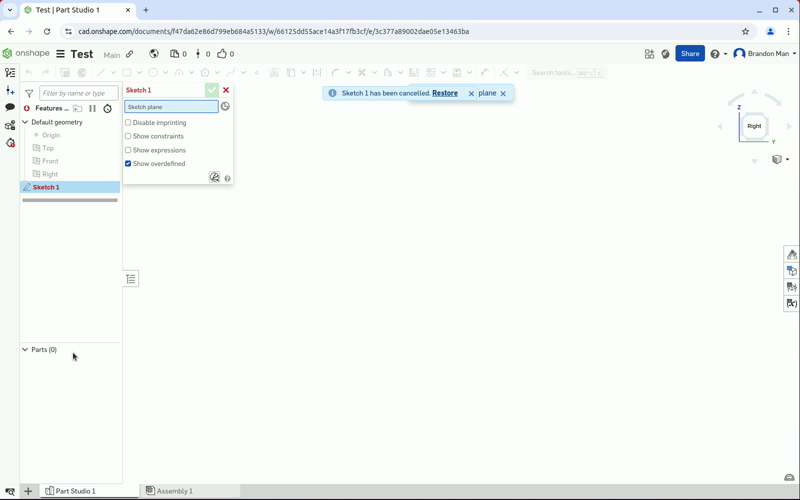
mouse_move(73, 176)
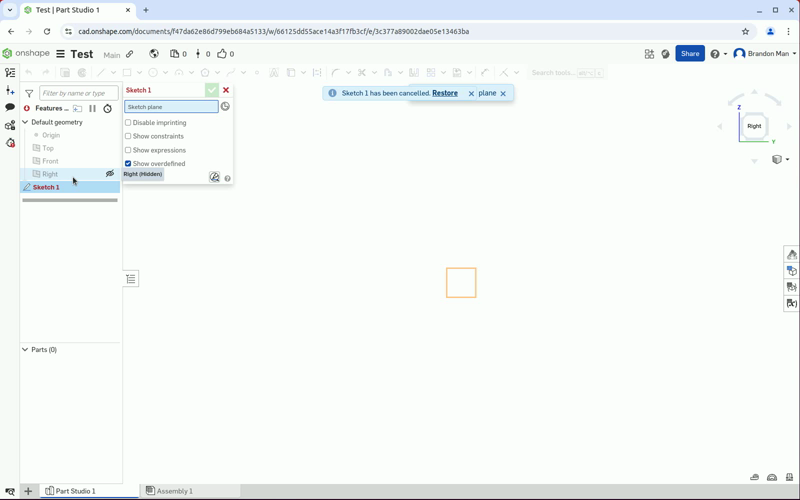
click(73, 176)
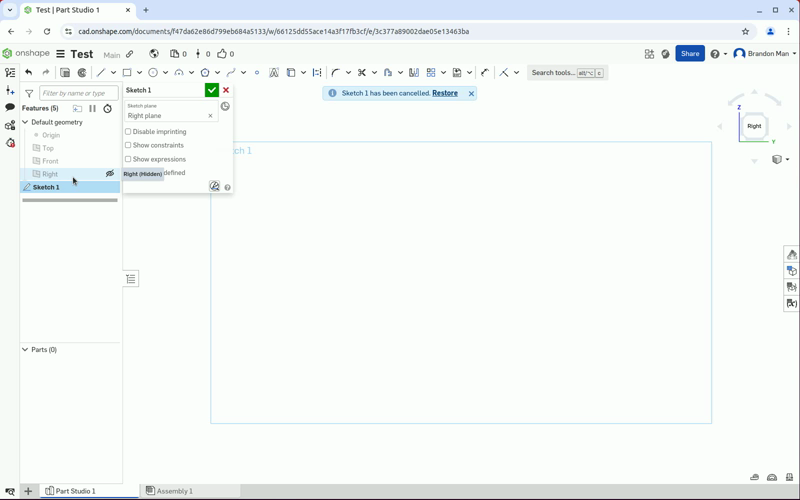
mouse_move(73, 352)
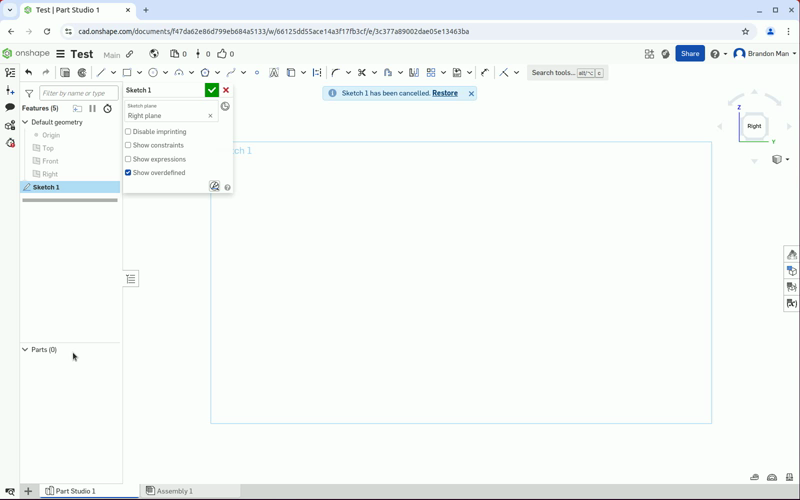
key(y)
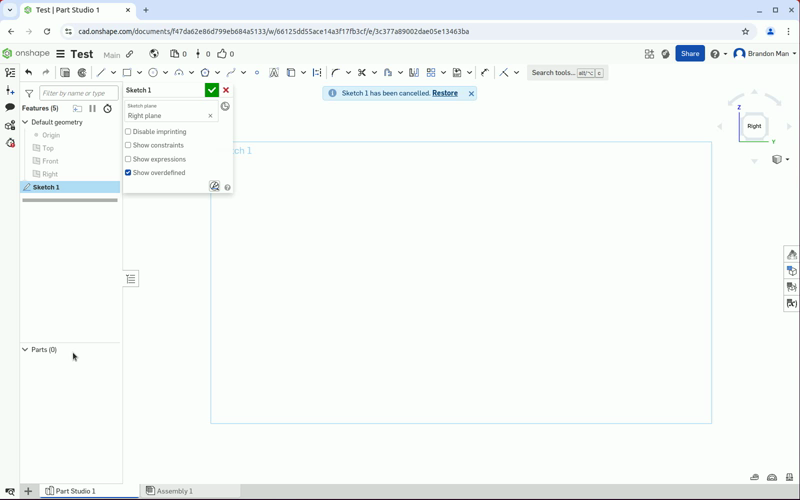
key(l)
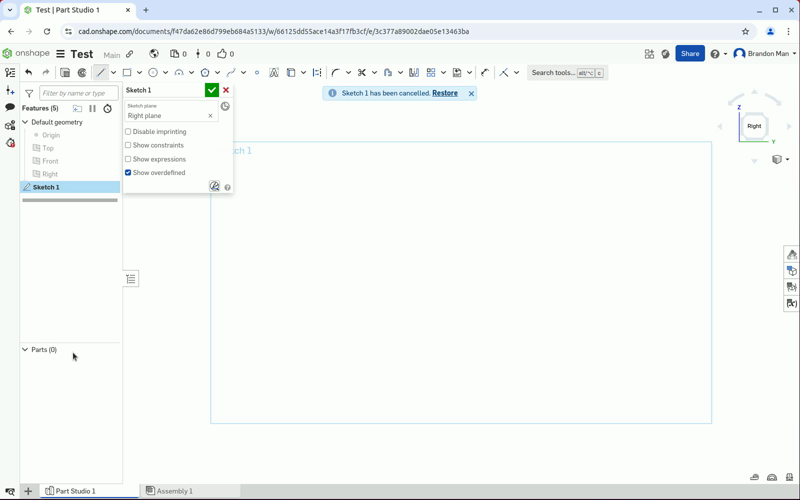
key_down(shift)
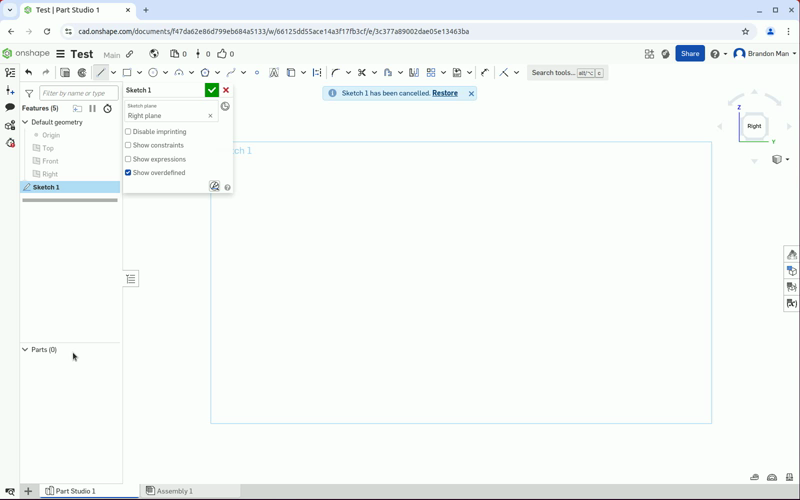
mouse_move(447, 295)
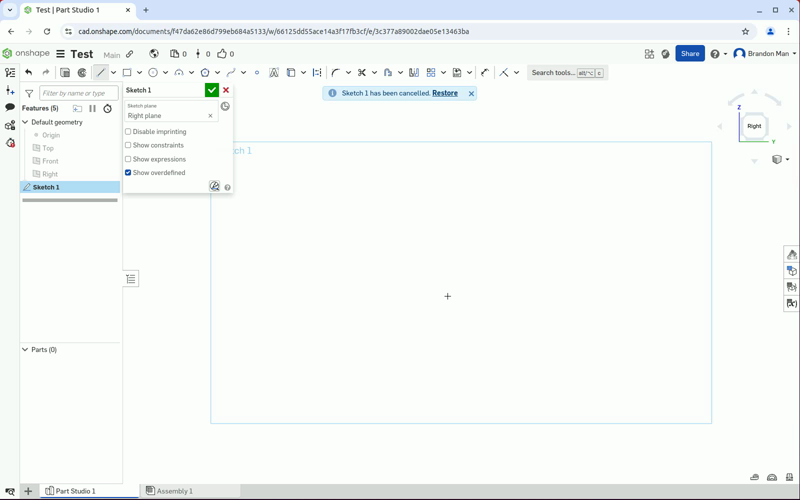
click(447, 295)
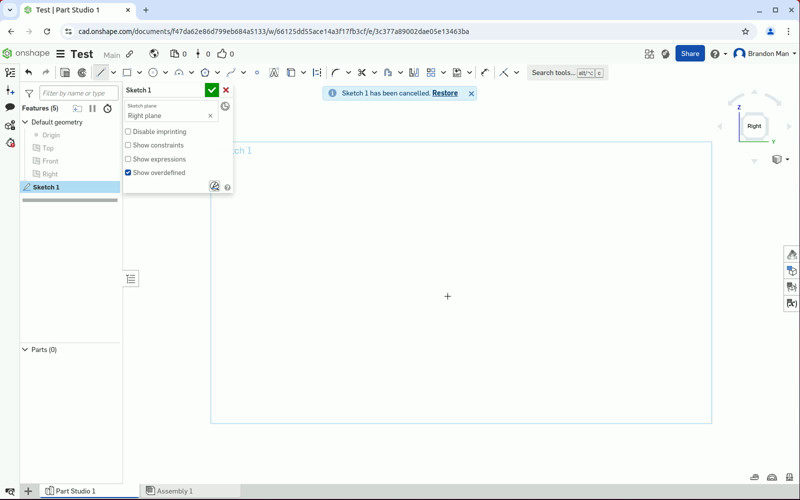
key_up(shift)
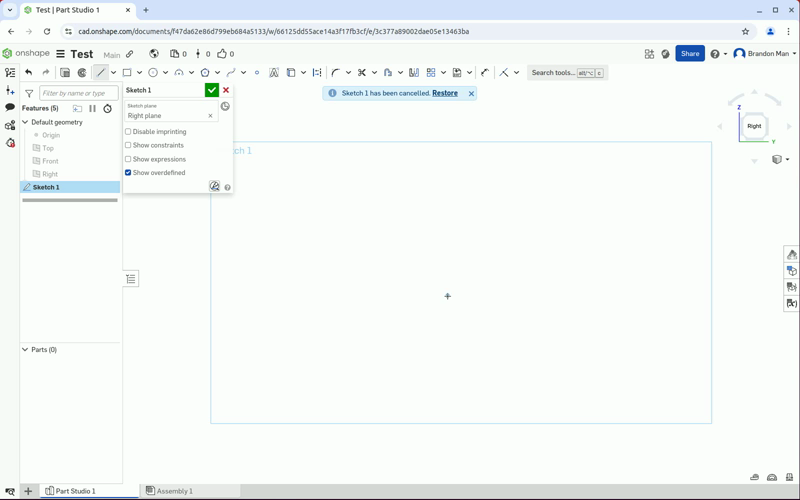
key_down(shift)
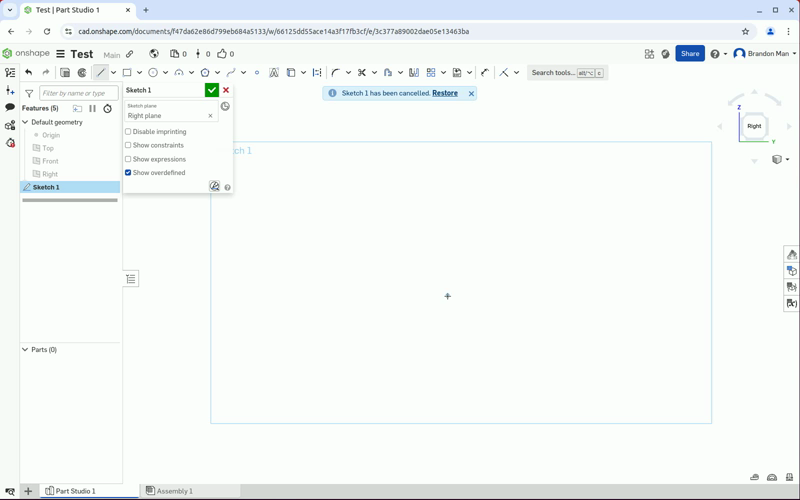
mouse_move(477, 295)
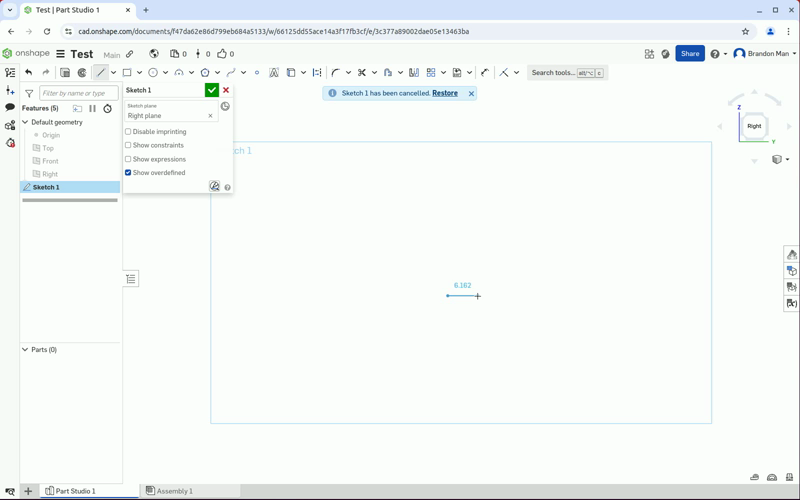
mouse_move(473, 295)
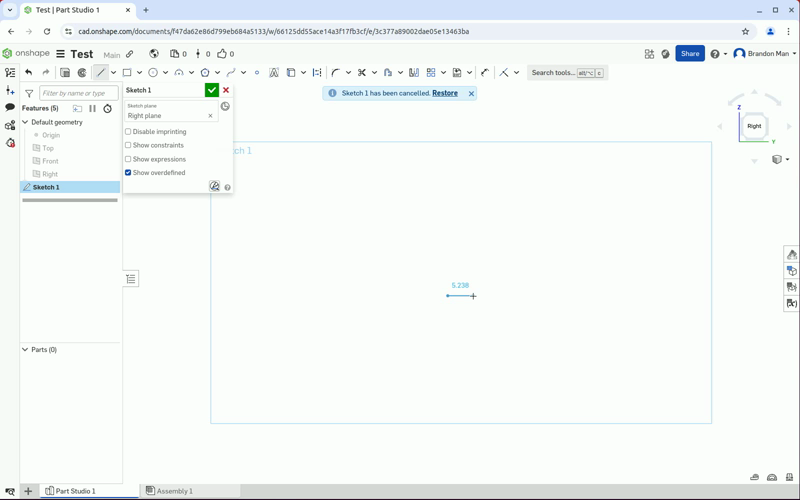
click(473, 295)
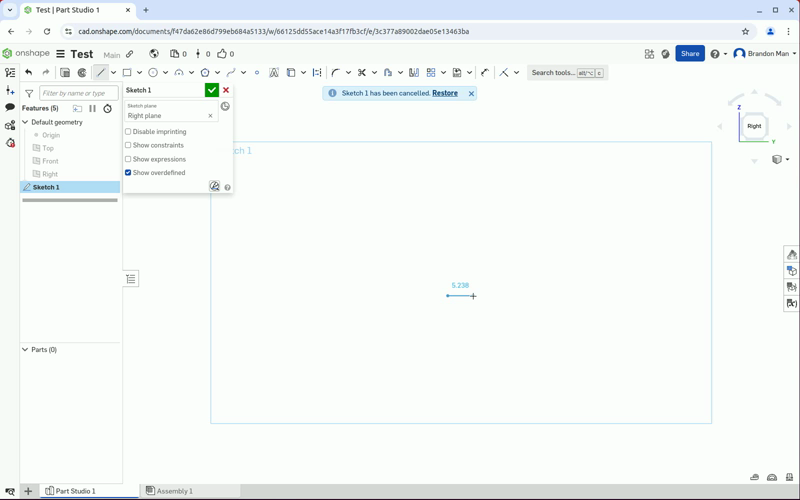
key_up(shift)
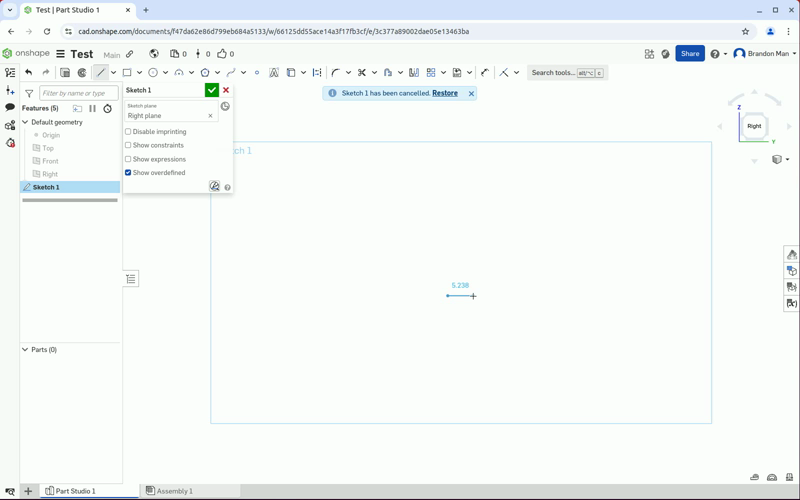
key_down(shift)
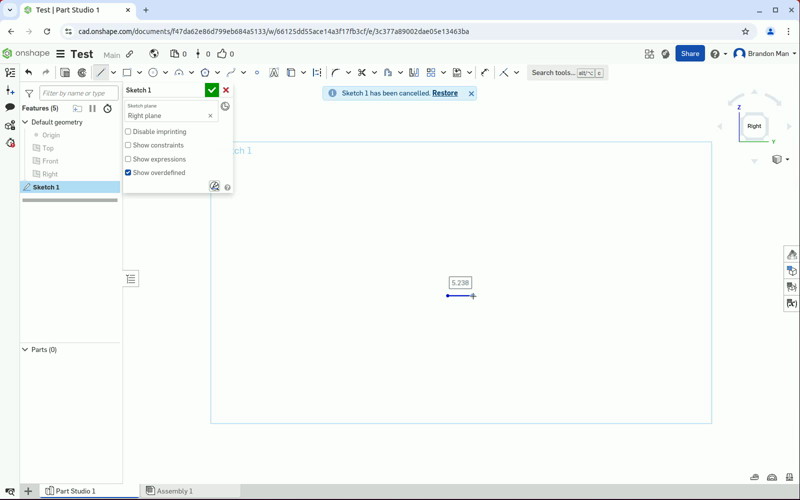
mouse_move(503, 295)
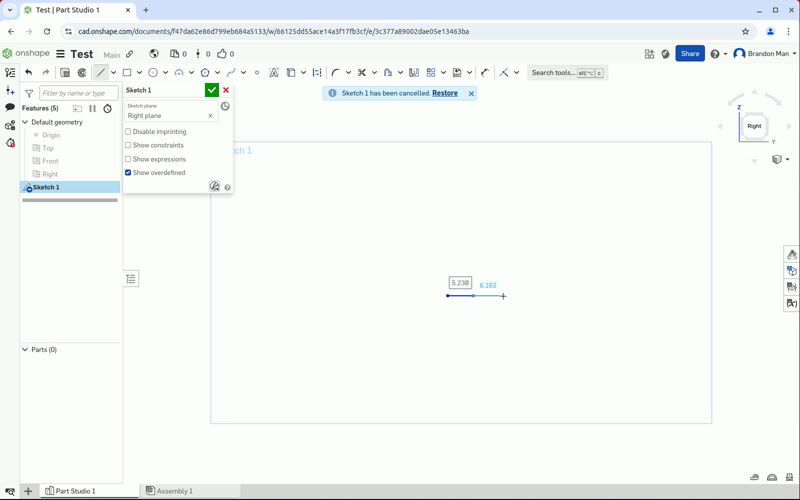
mouse_move(473, 270)
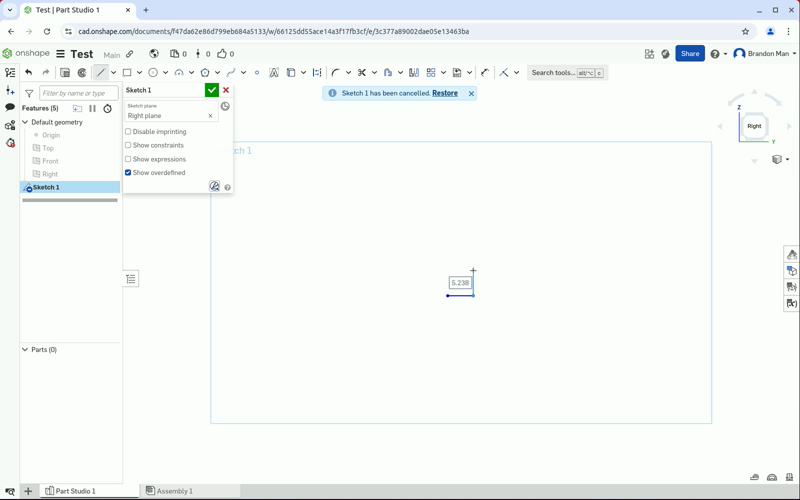
click(473, 270)
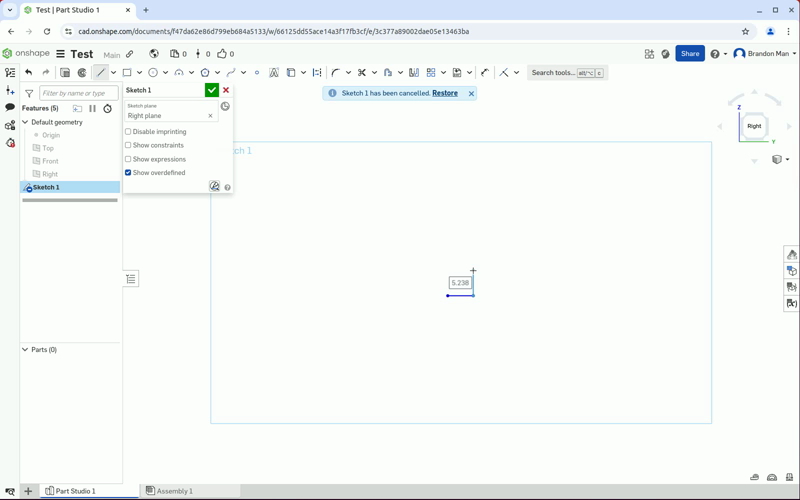
key_up(shift)
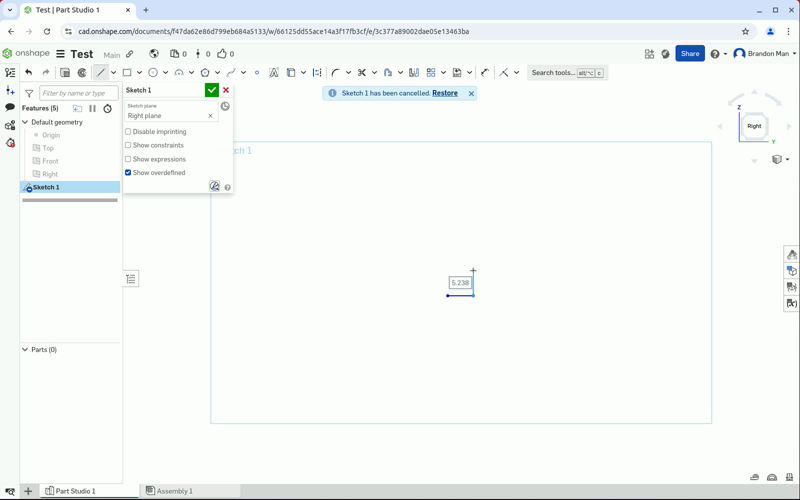
key_down(shift)
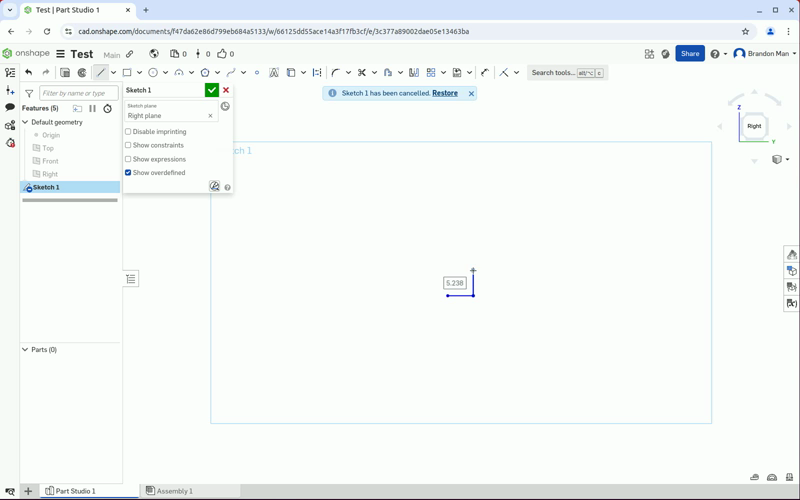
mouse_move(503, 270)
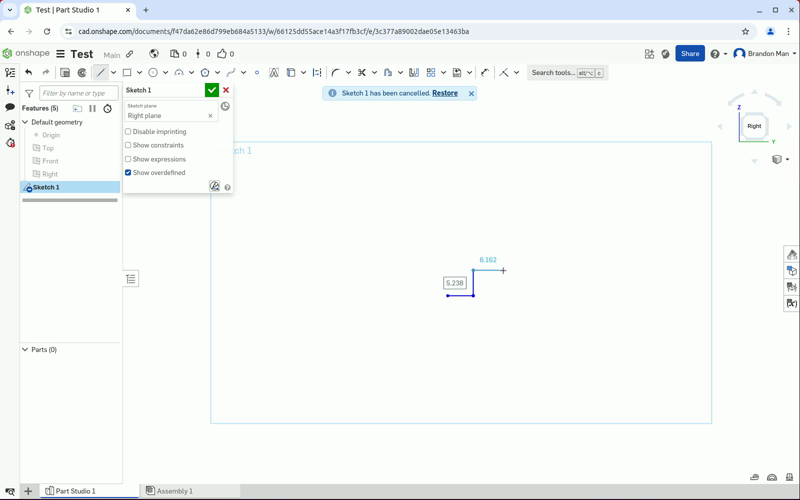
mouse_move(447, 270)
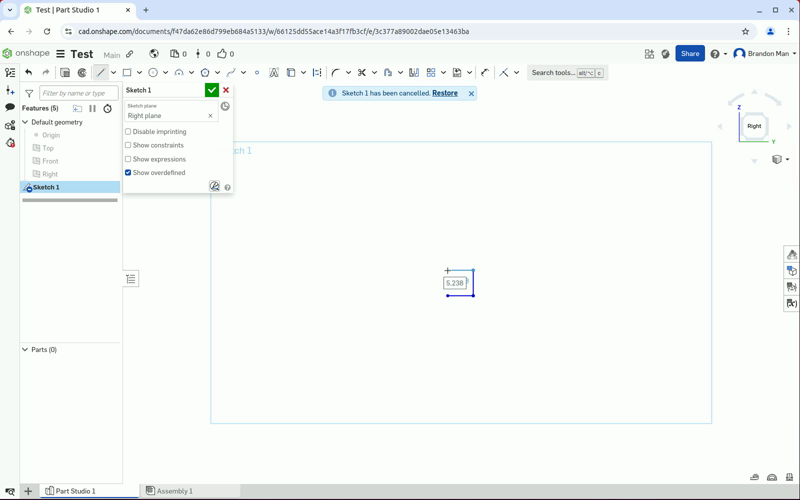
click(447, 270)
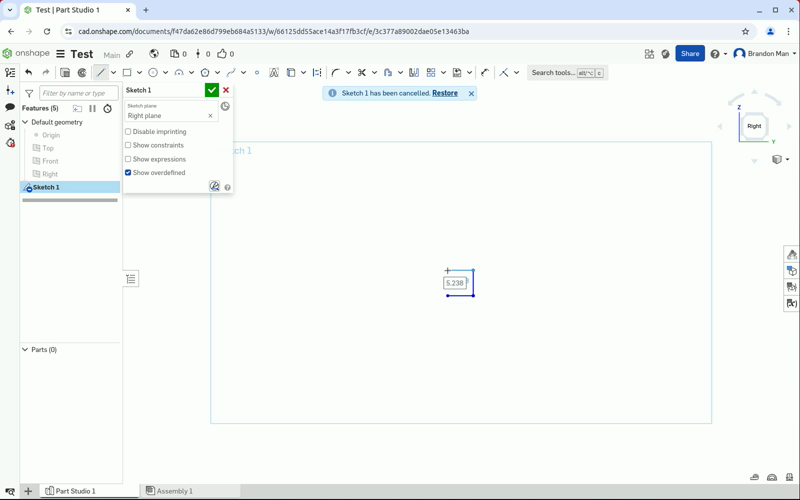
key_up(shift)
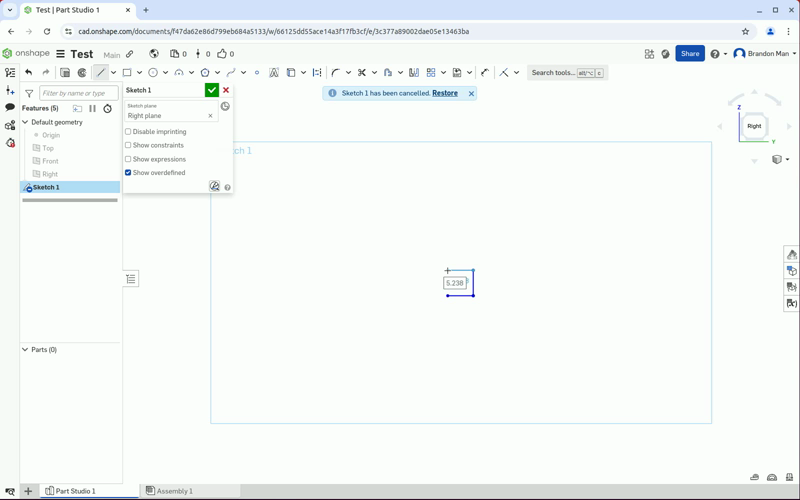
mouse_move(477, 270)
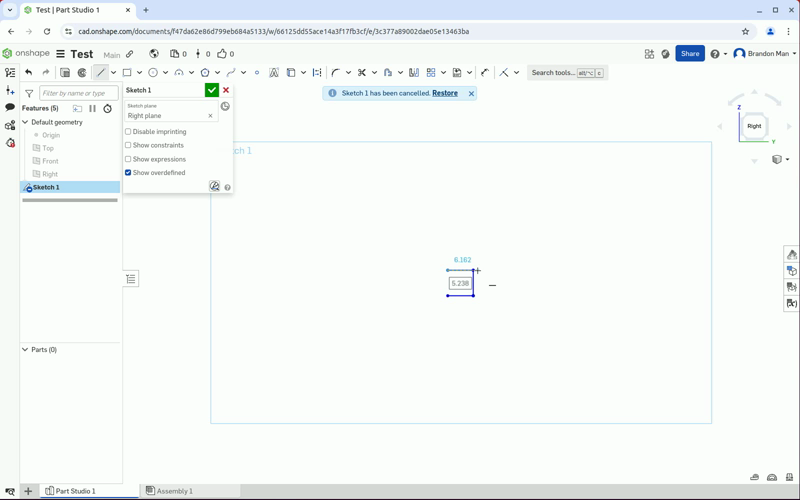
key_down(shift)
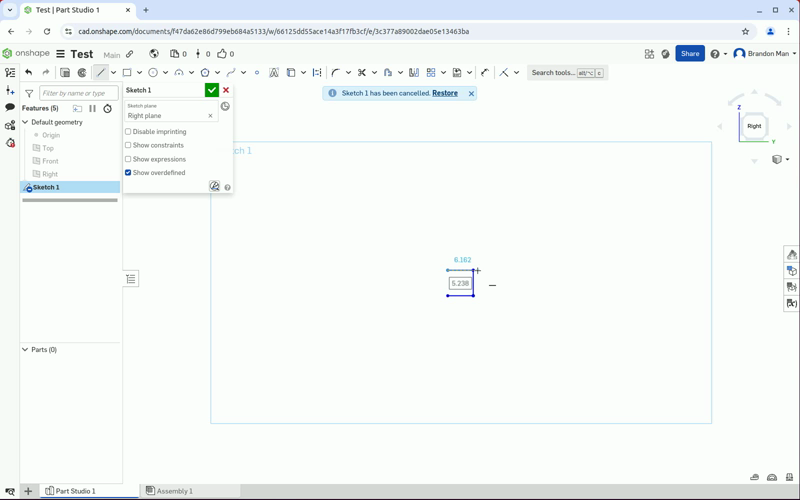
mouse_move(447, 295)
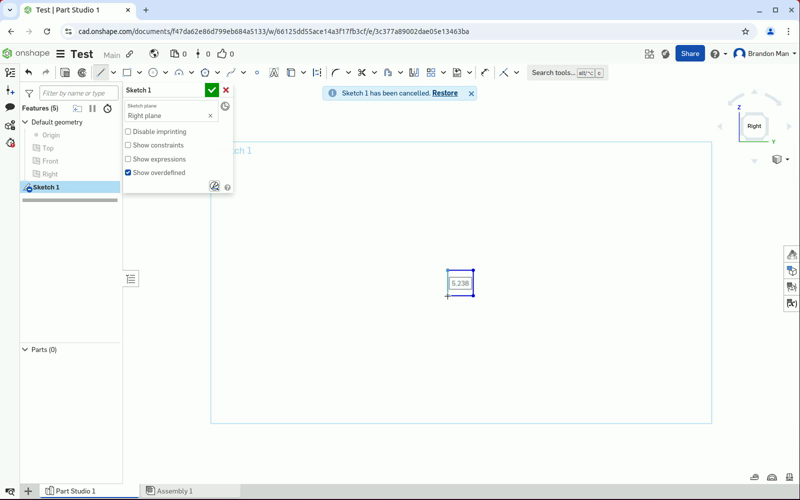
key_up(shift)
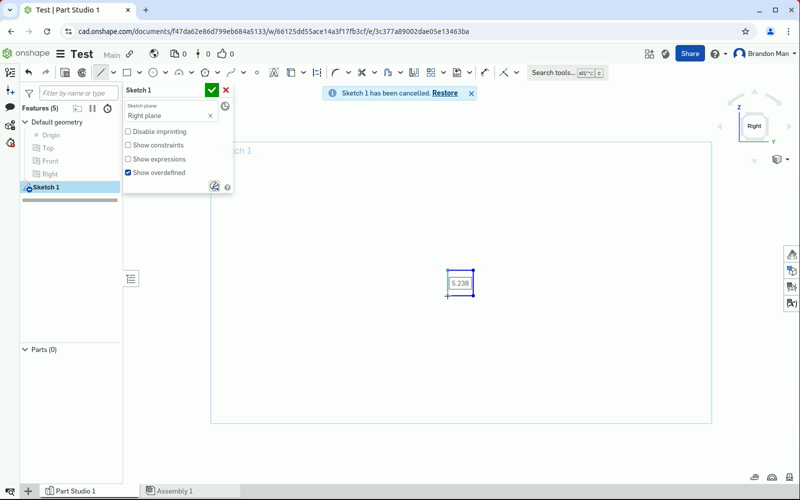
click(447, 295)
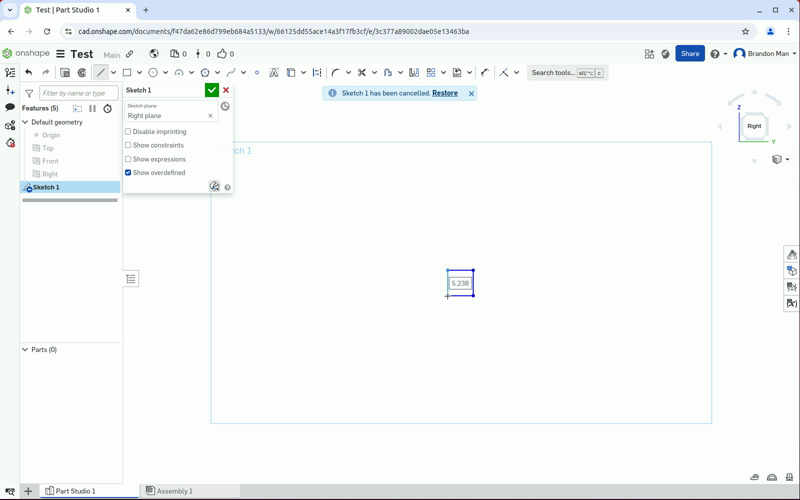
key(esc)
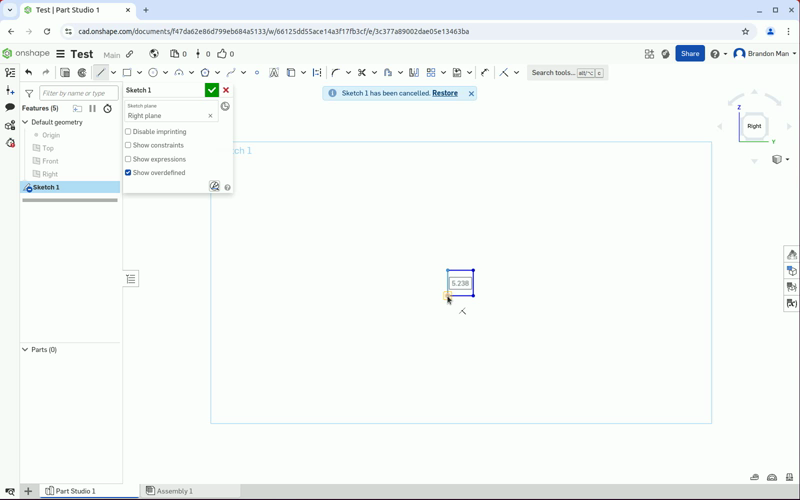
mouse_move(472, 280)
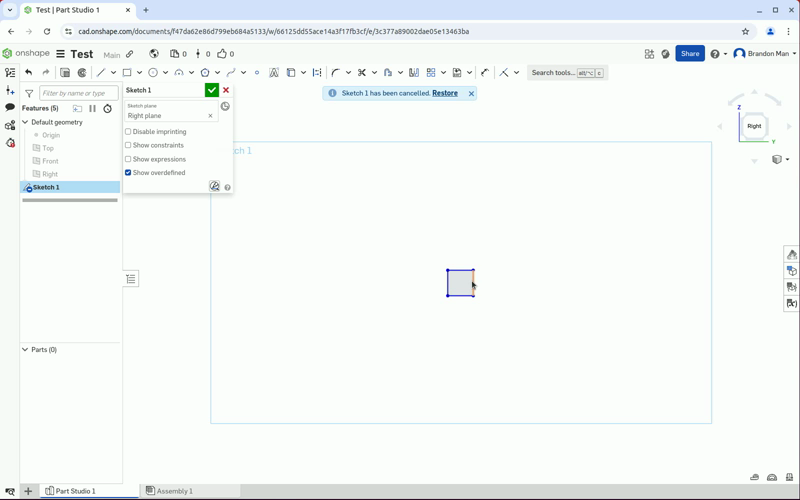
scroll(6)
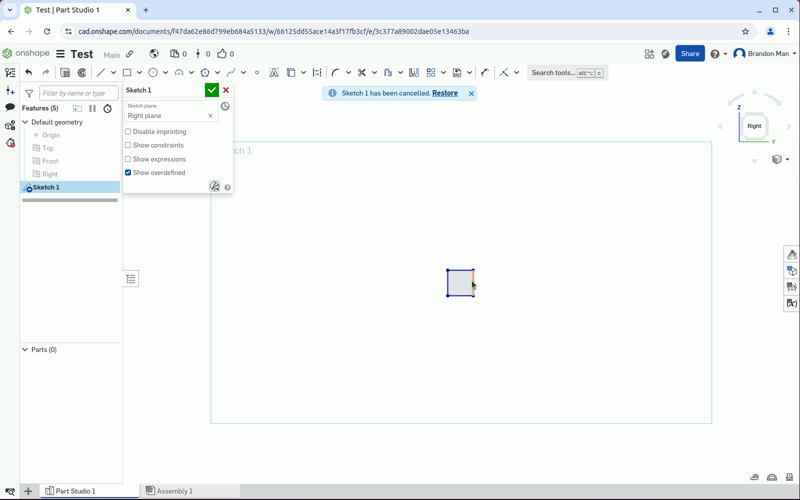
scroll(6)
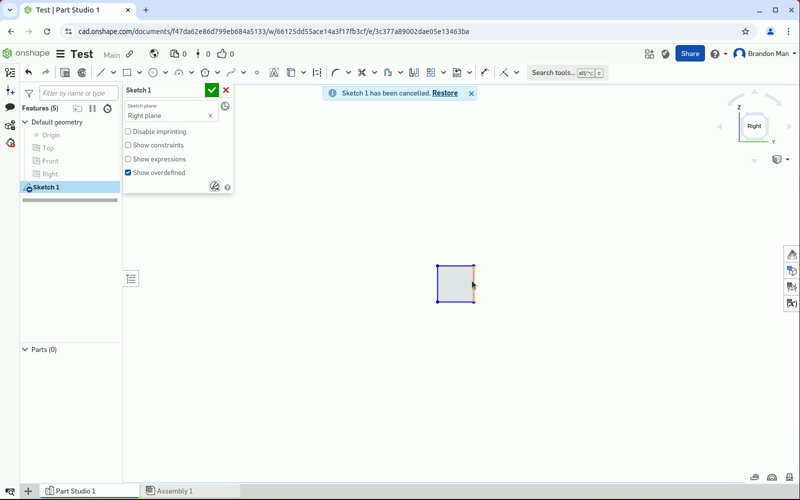
scroll(6)
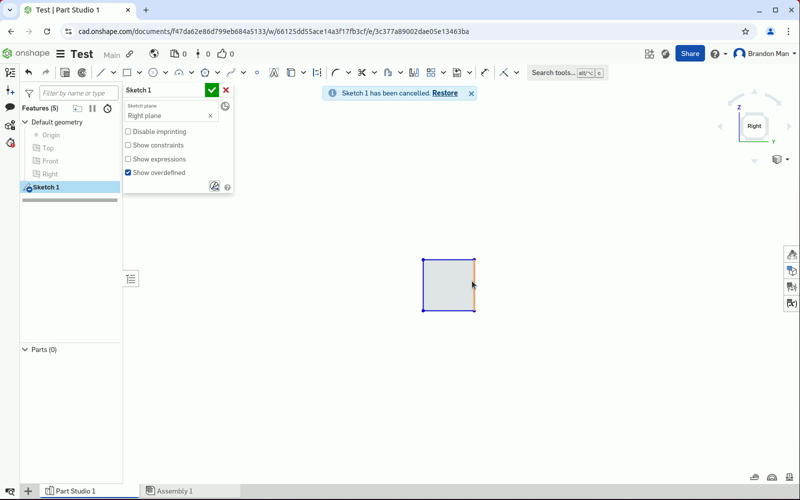
scroll(6)
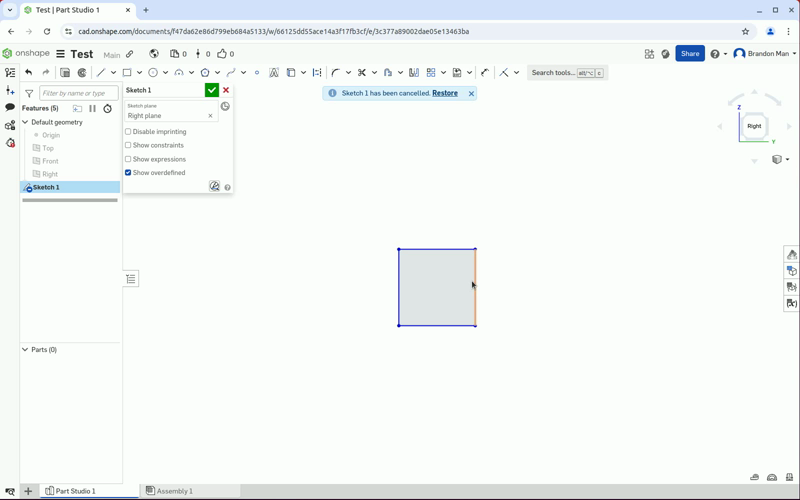
scroll(6)
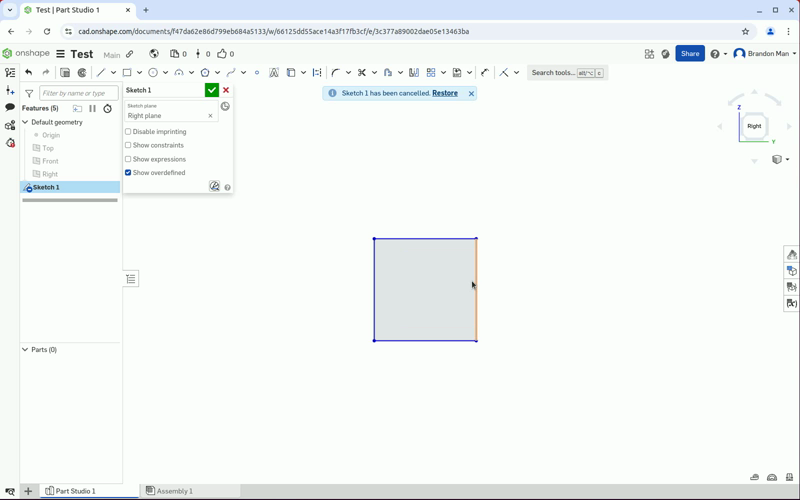
scroll(6)
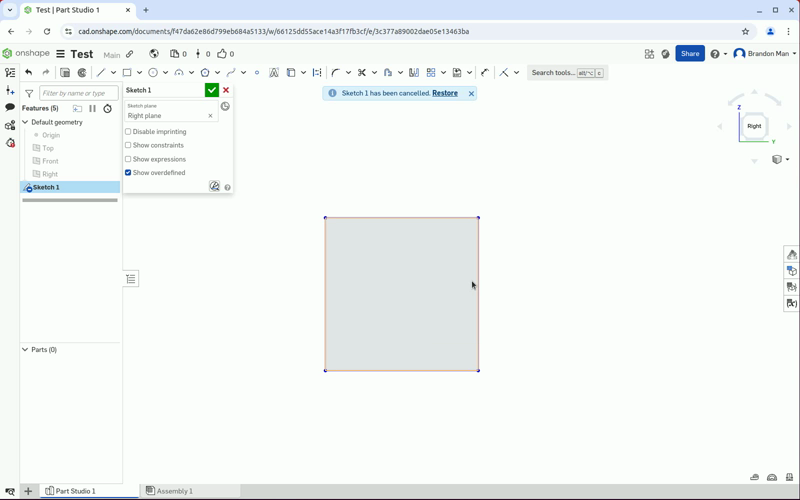
scroll(6)
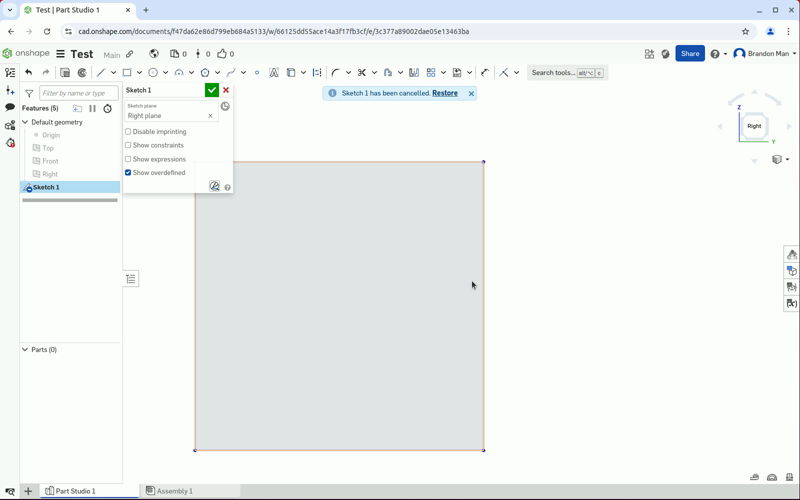
click(472, 280)
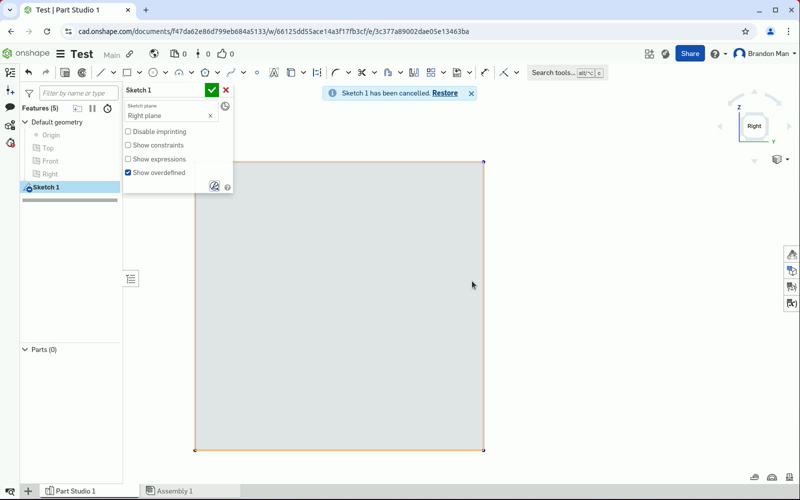
scroll(-6)
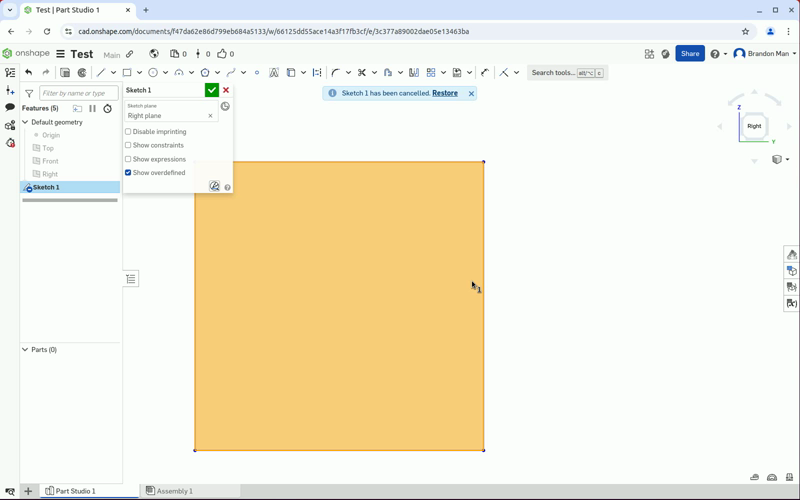
scroll(-6)
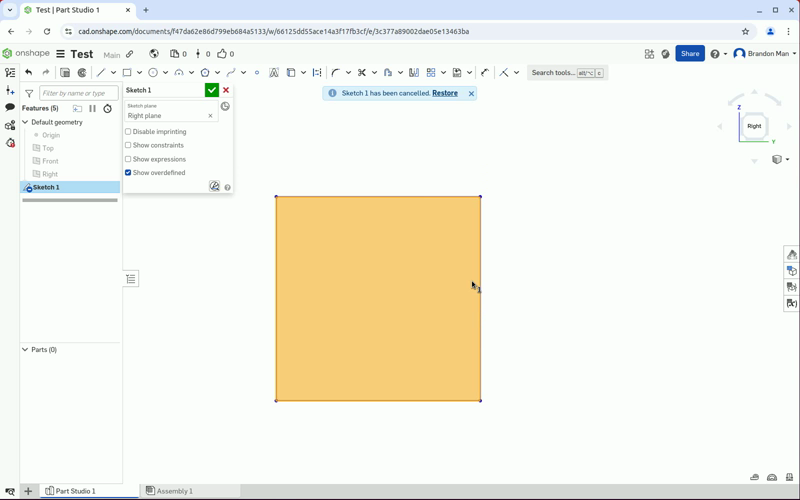
scroll(-6)
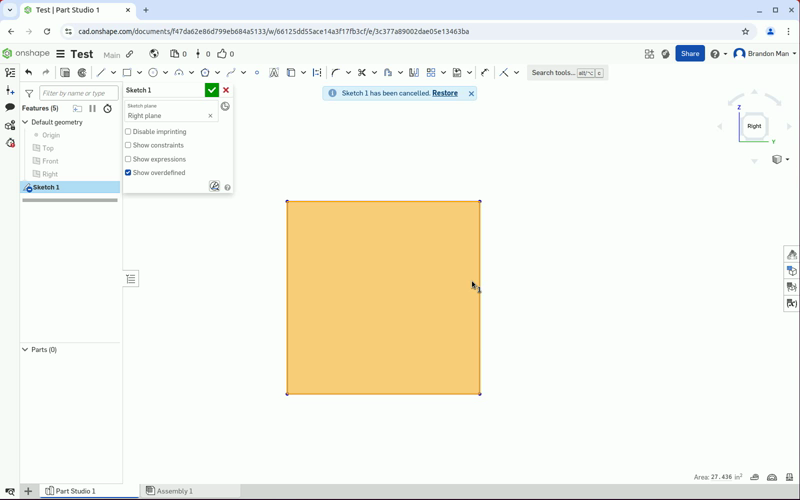
scroll(-6)
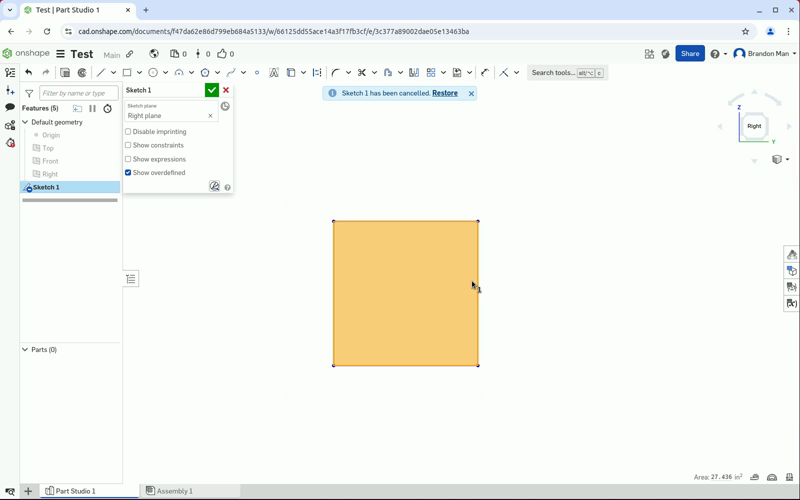
scroll(-6)
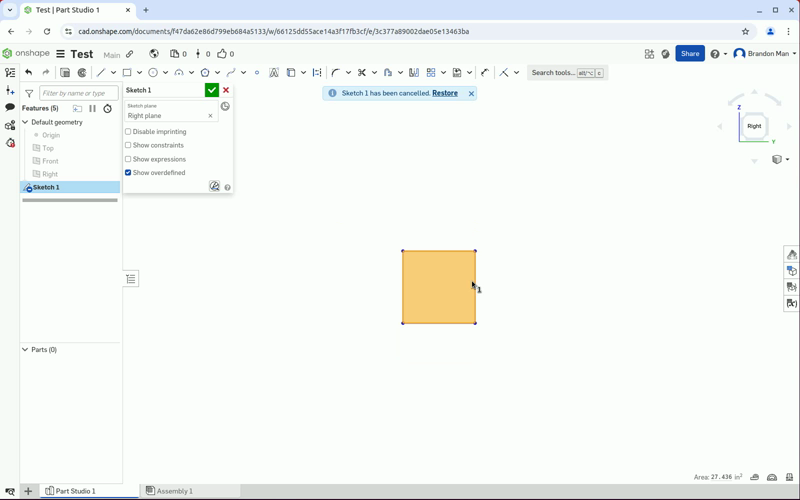
scroll(-6)
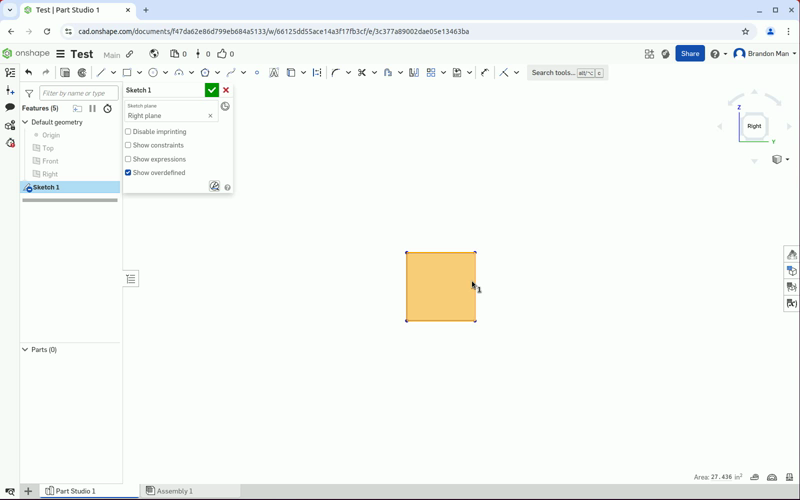
scroll(-6)
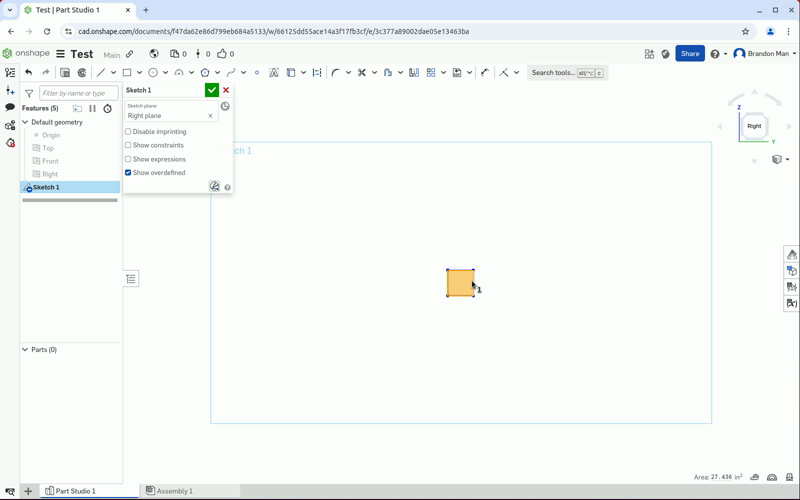
mouse_move(73, 352)
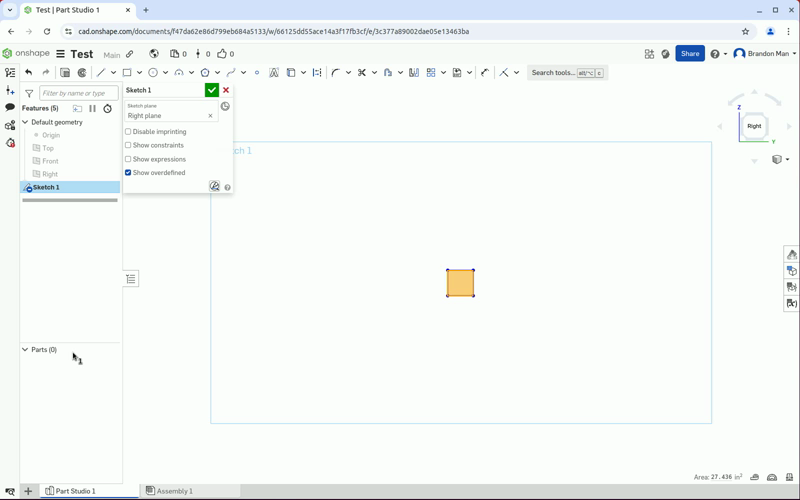
key(shift+y)
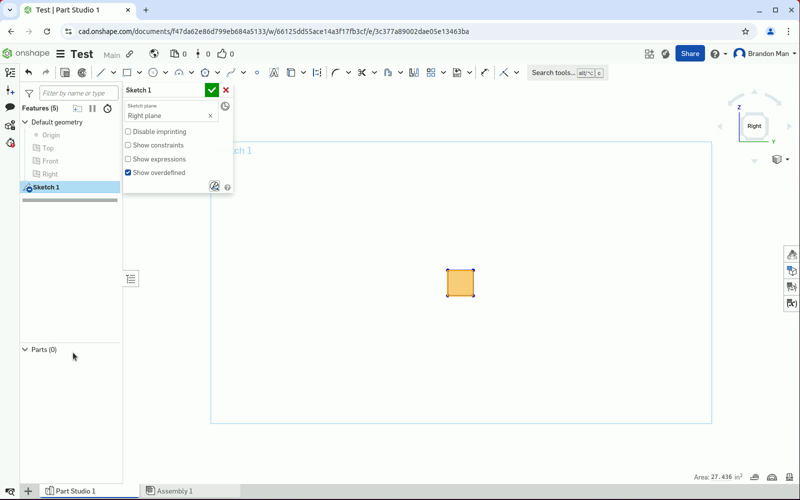
key(shift+e)
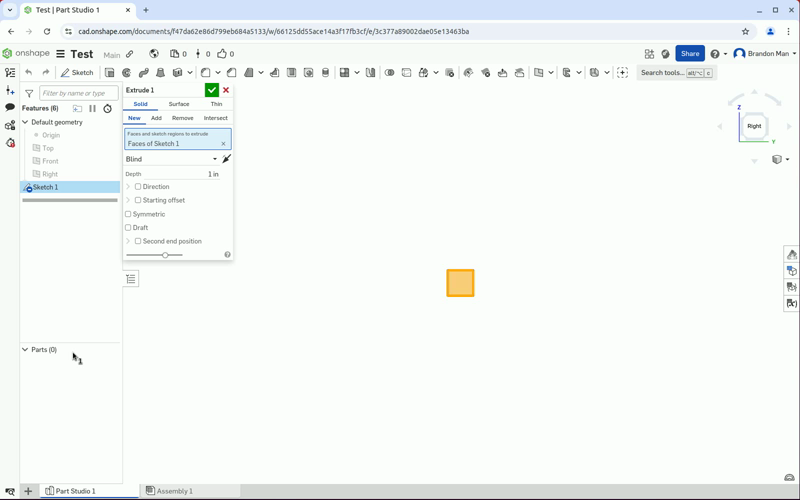
mouse_move(143, 106)
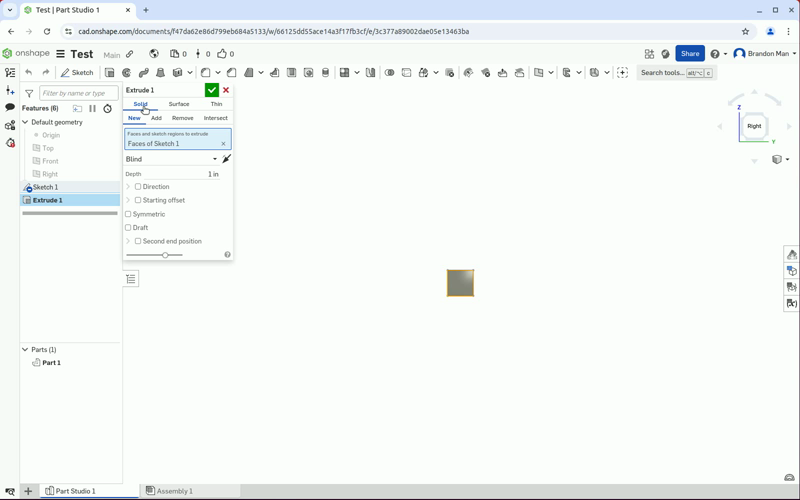
click(143, 106)
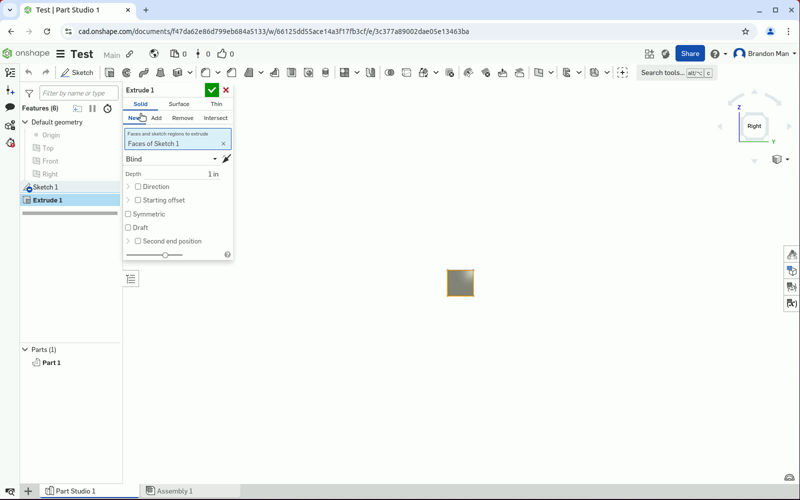
mouse_move(137, 120)
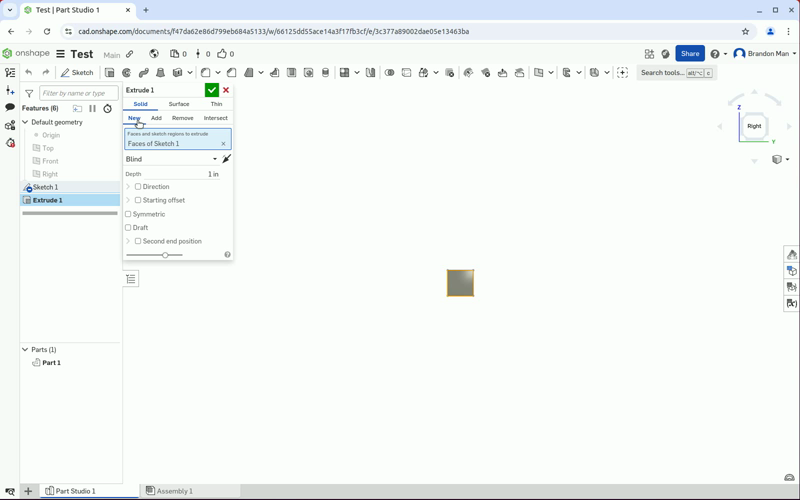
click(137, 120)
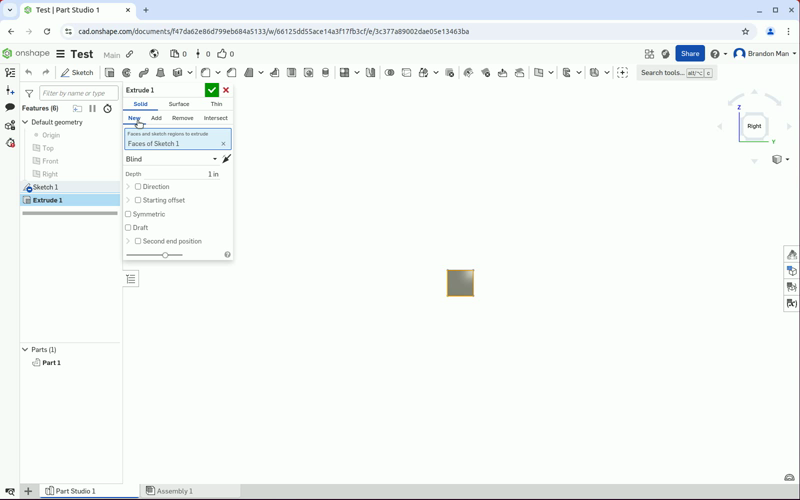
key(tab, 4)
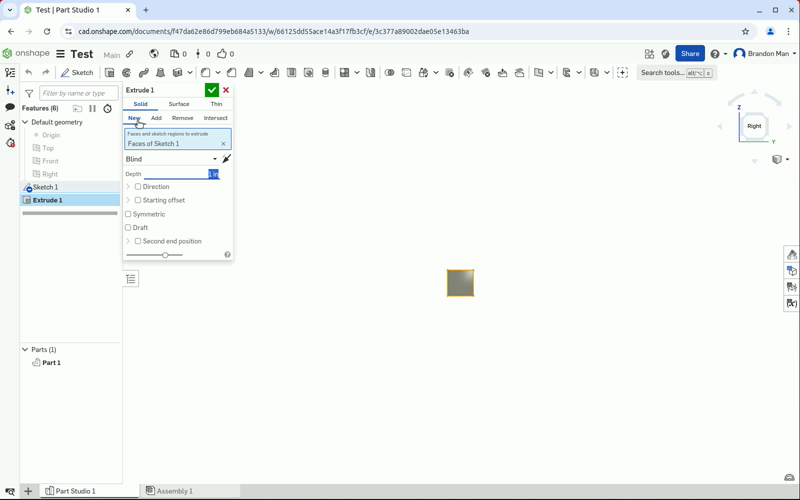
text(46.216)
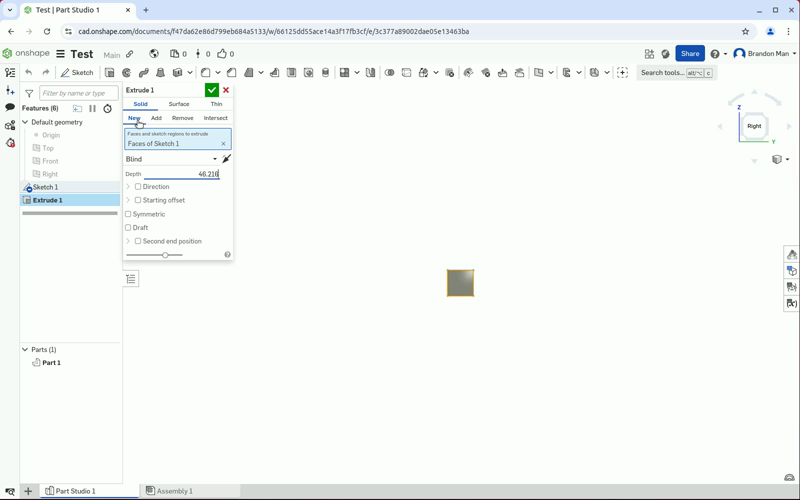
key(tab, 3)
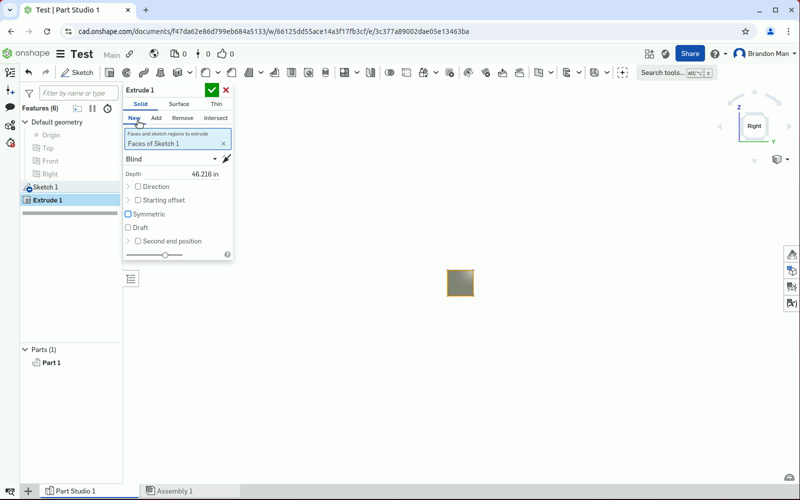
key(space)
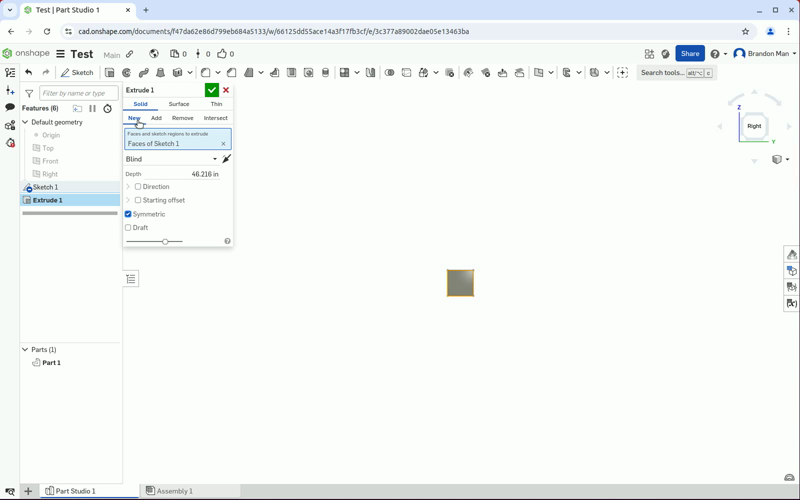
key(enter)
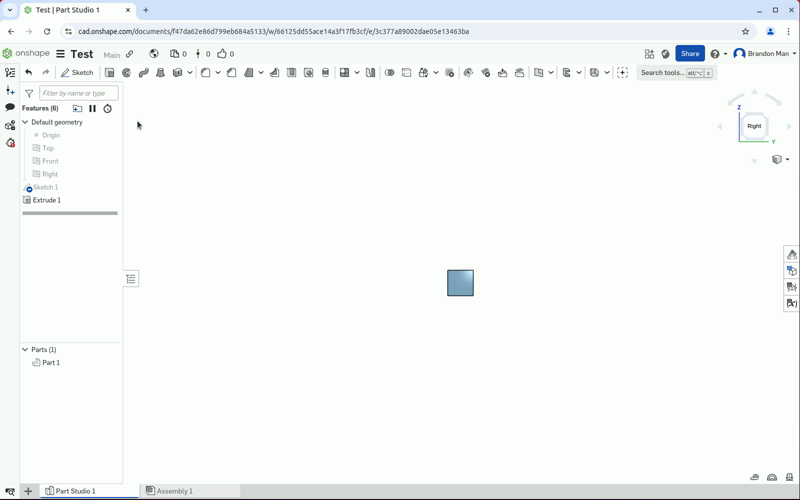
key(shift+h)
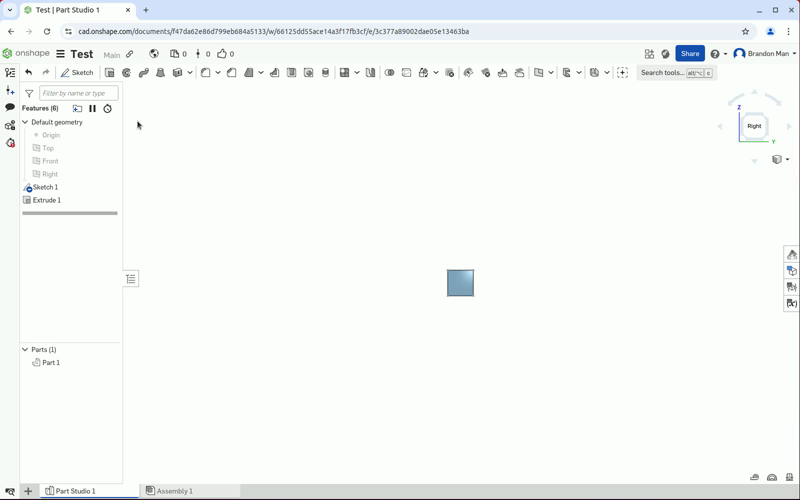
key(shift+h)
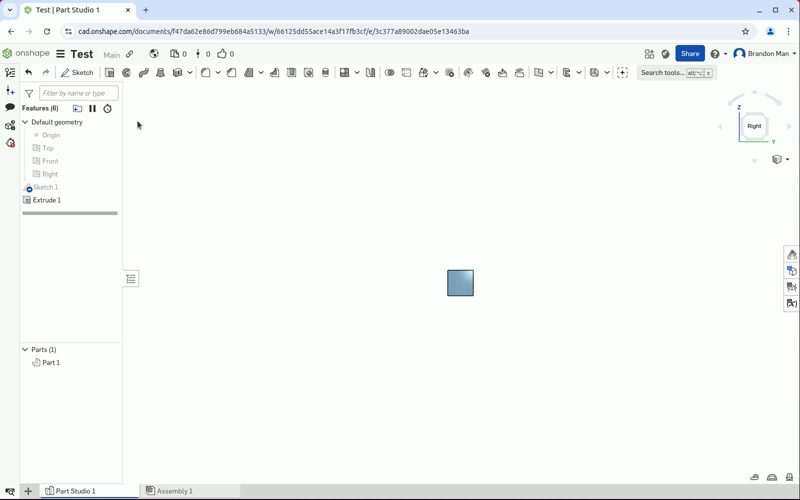
mouse_move(73, 189)
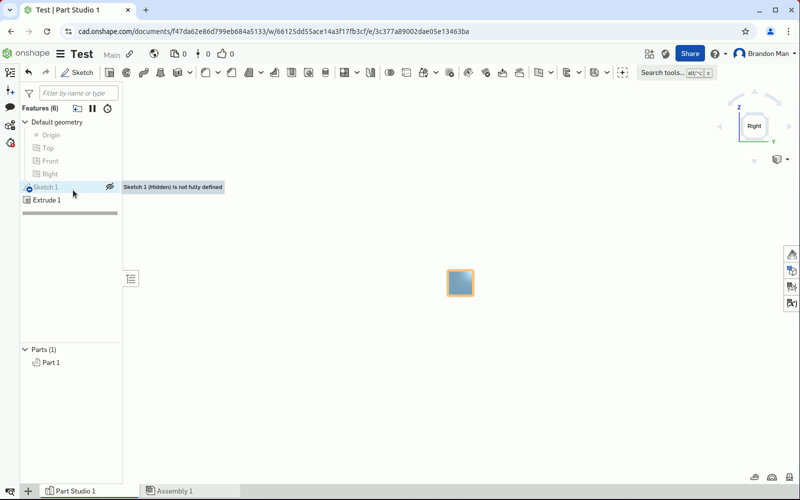
click(73, 189)
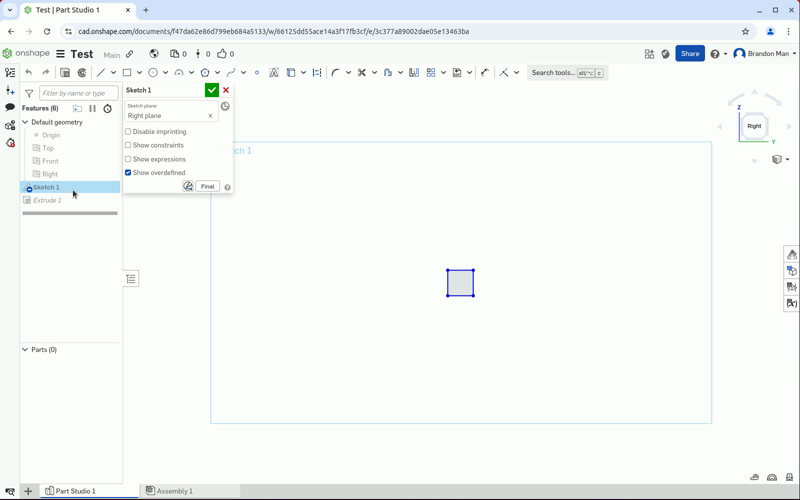
mouse_move(229, 92)
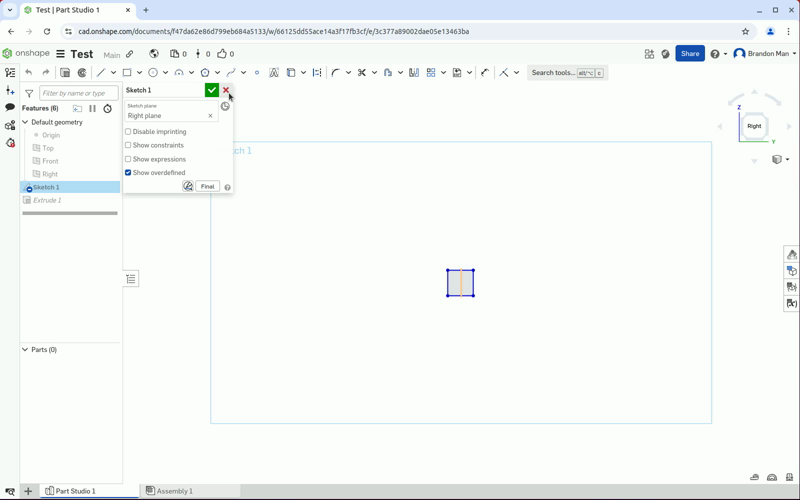
click(229, 92)
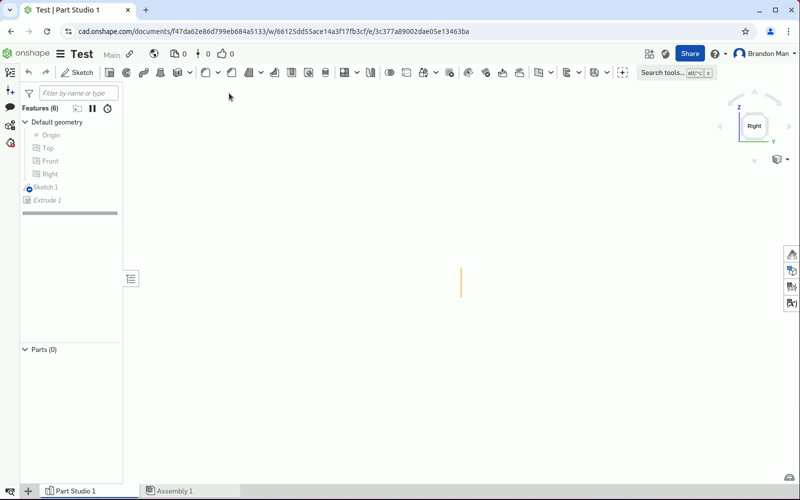
mouse_move(73, 352)
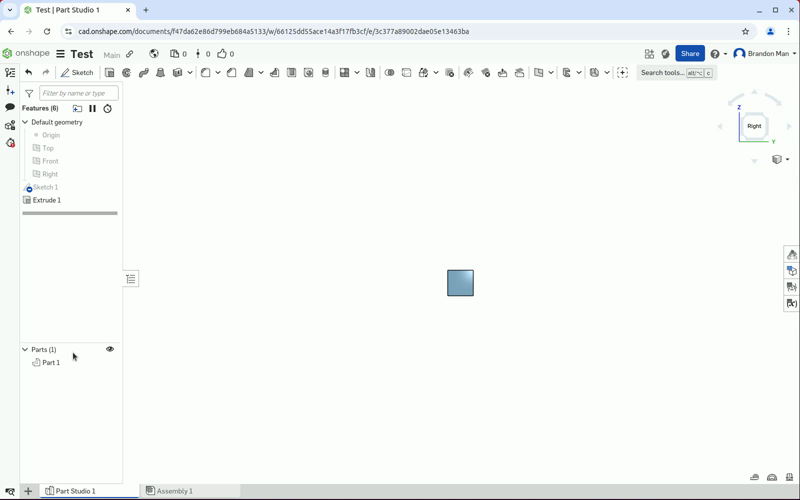
key(y)
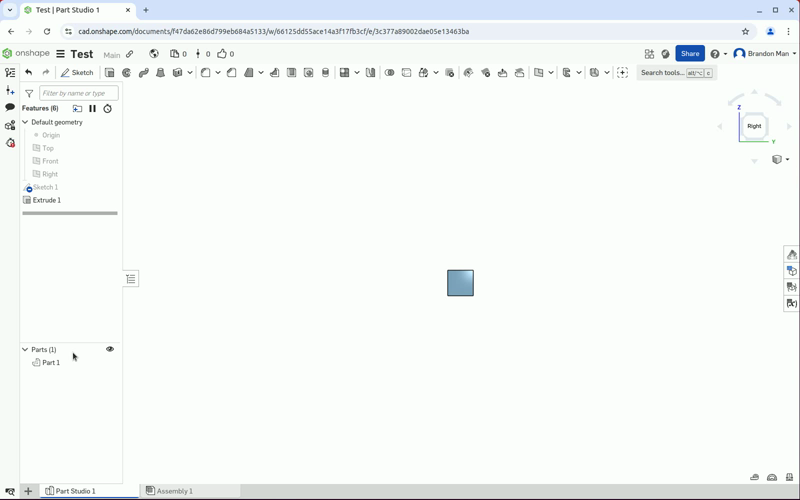
key(shift+p)
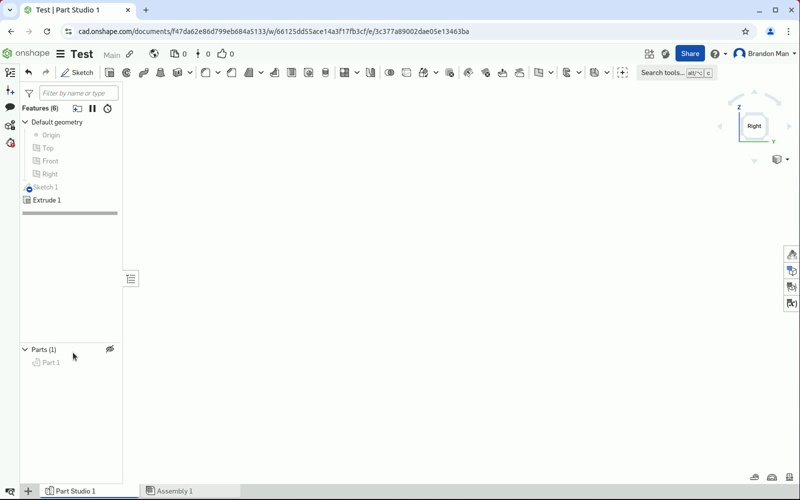
key(space)
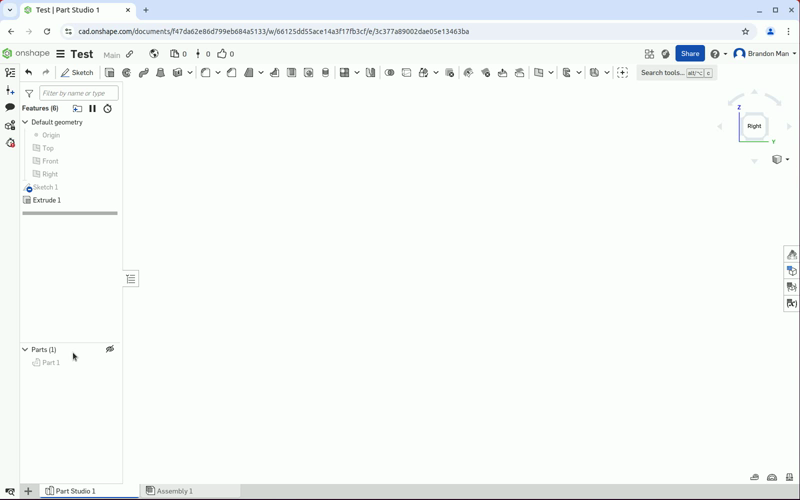
key_down(shift)
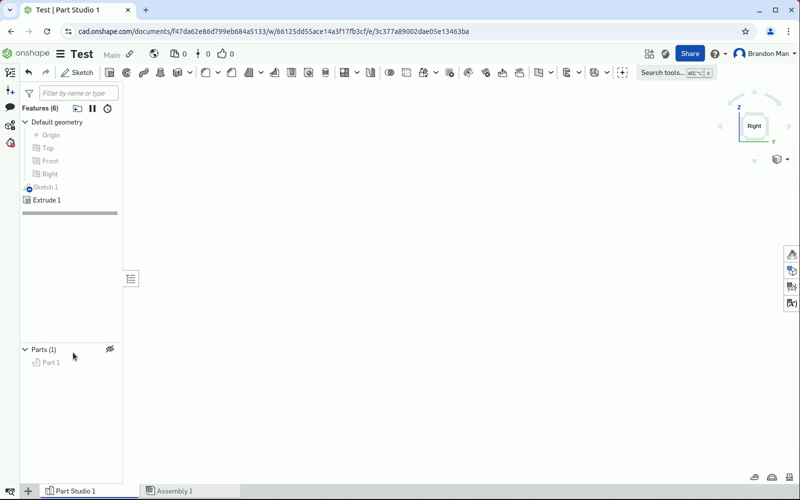
key(right)
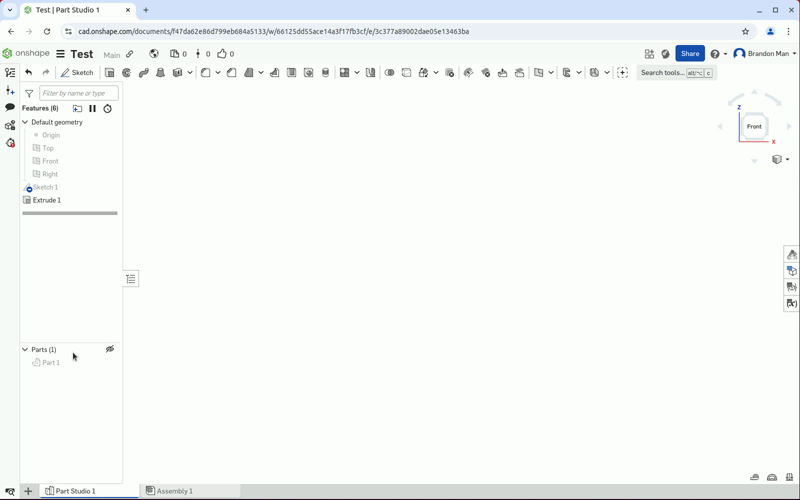
key_up(shift)
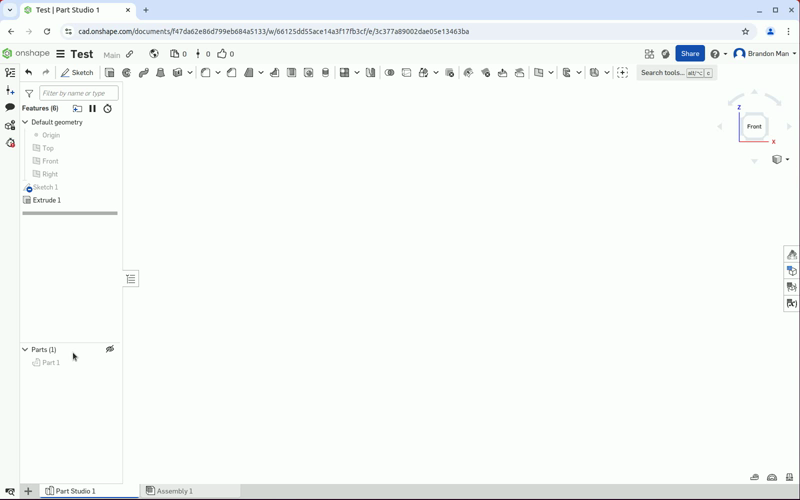
mouse_move(73, 352)
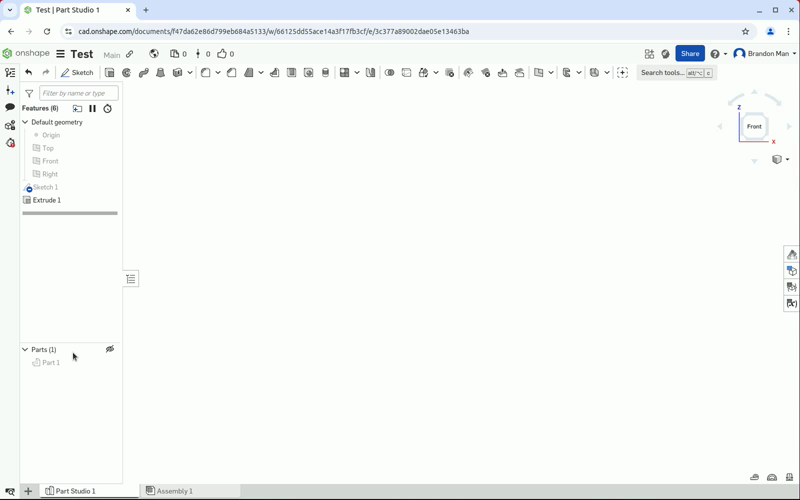
key(shift+y)
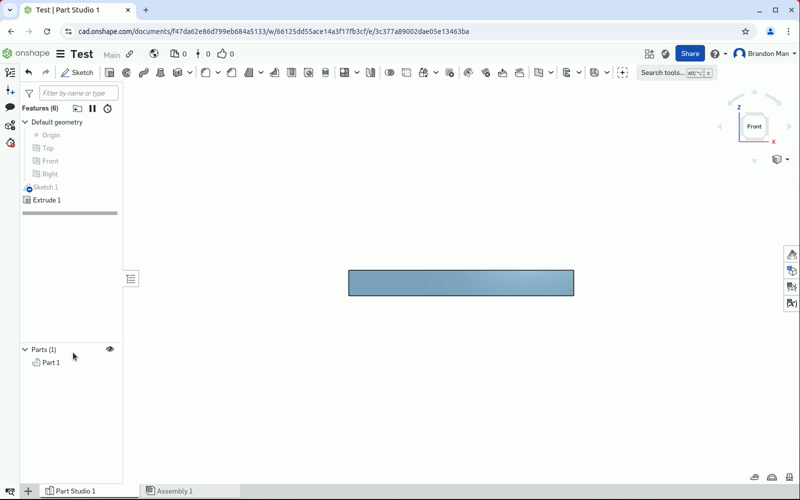
mouse_move(541, 75)
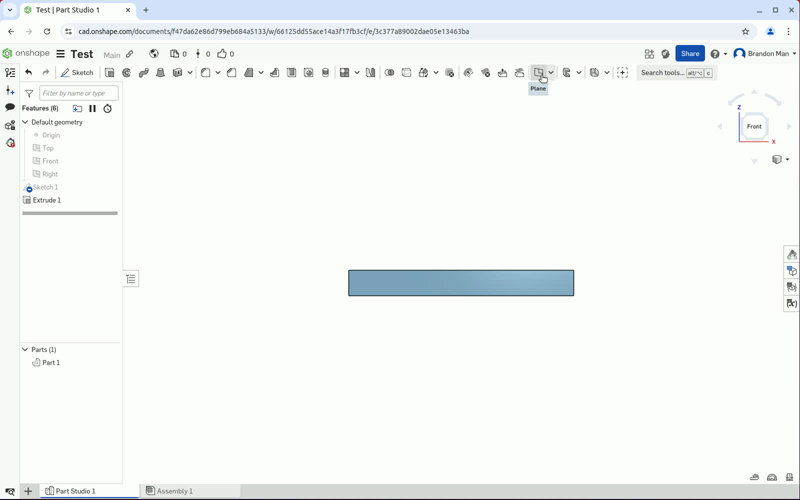
click(541, 75)
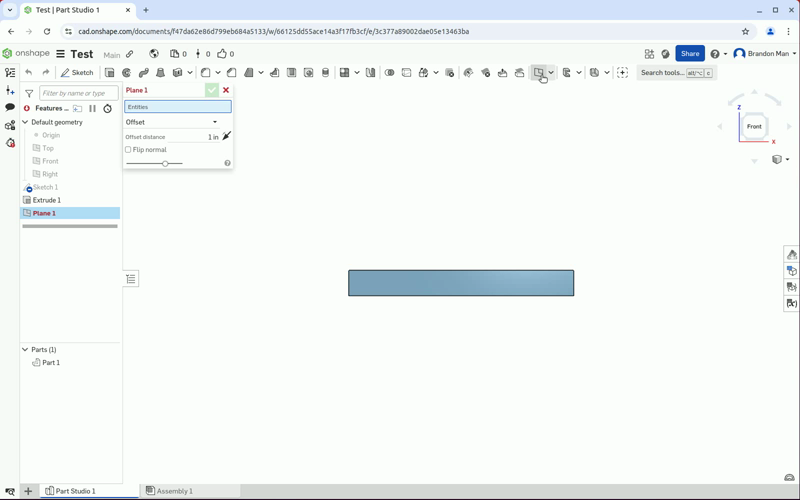
mouse_move(73, 163)
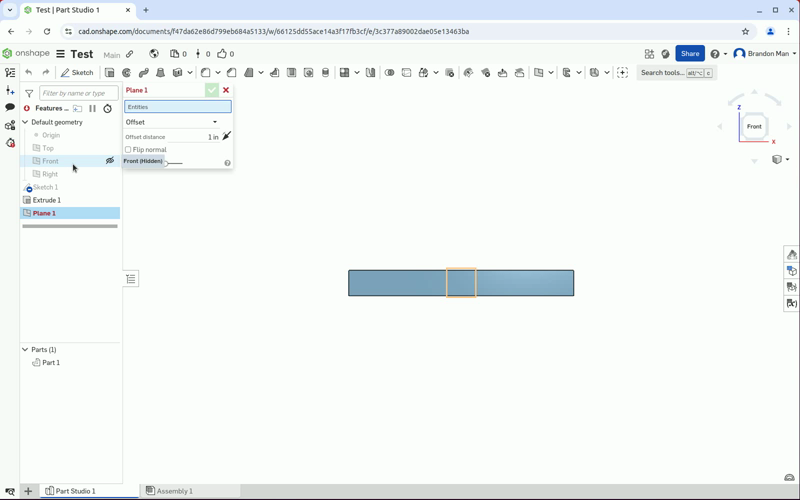
click(73, 163)
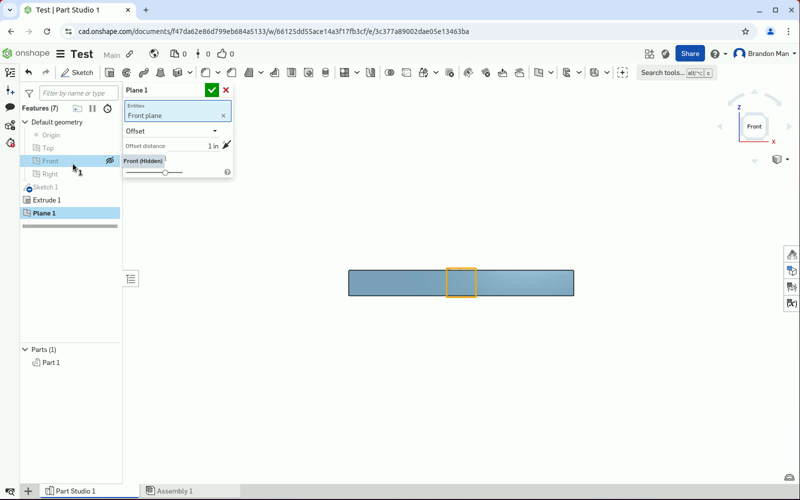
key(tab, 2)
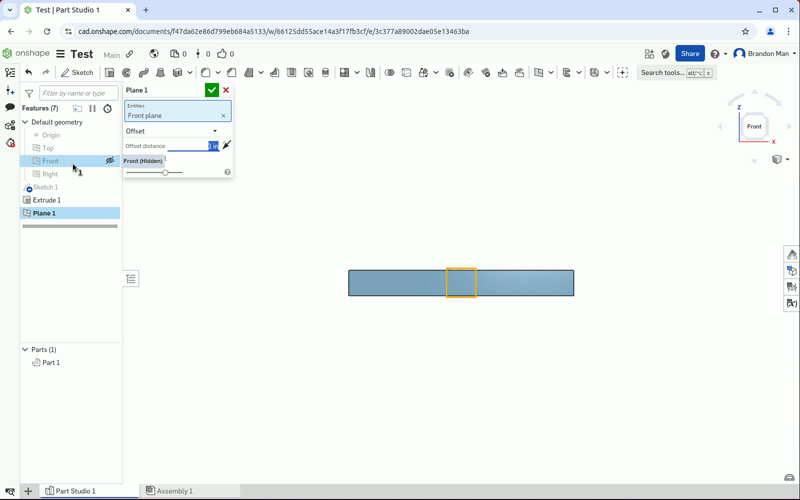
text(2.65)
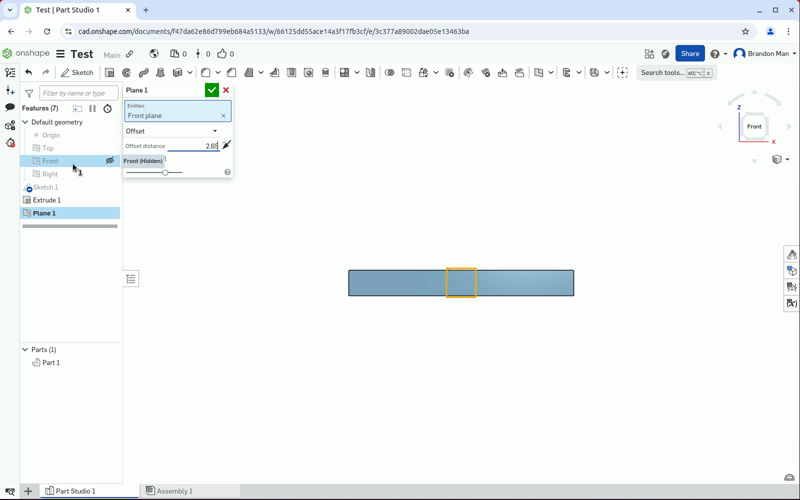
key(enter, 2)
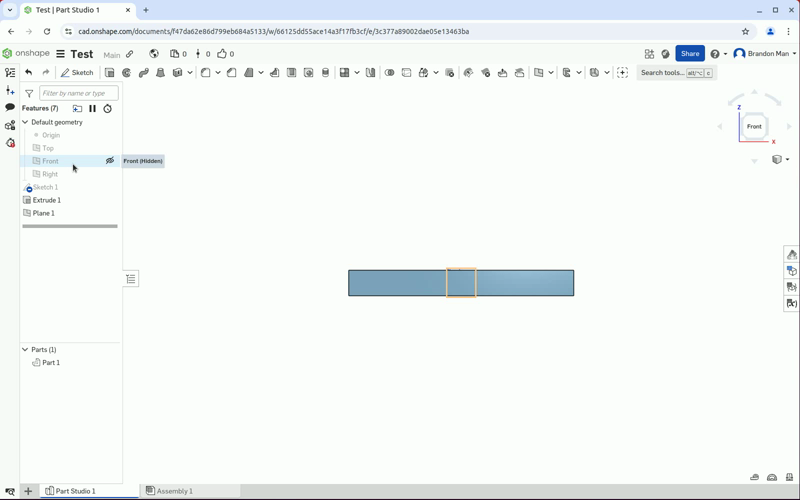
key(shift+s)
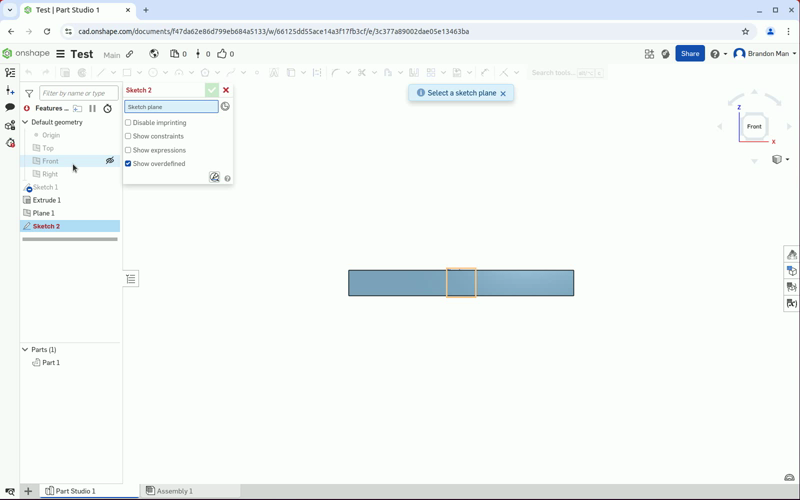
mouse_move(73, 215)
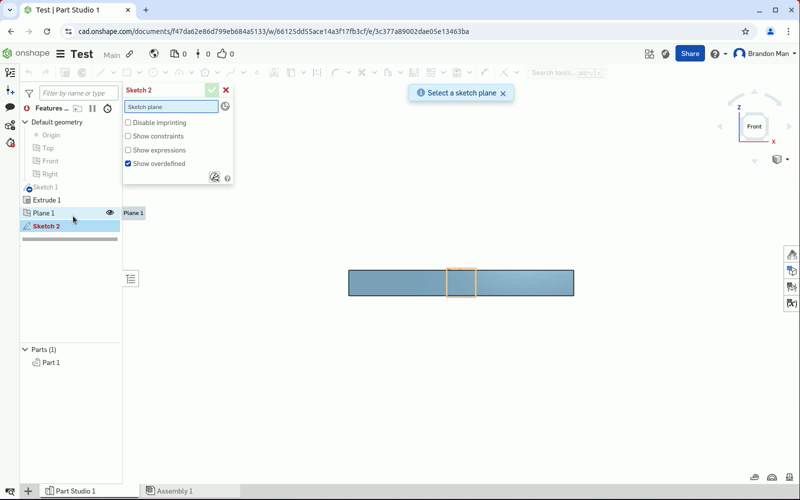
click(73, 215)
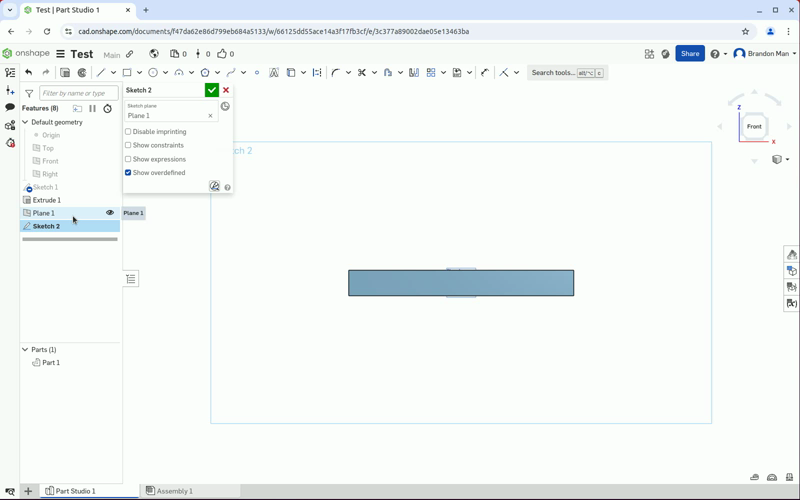
mouse_move(73, 352)
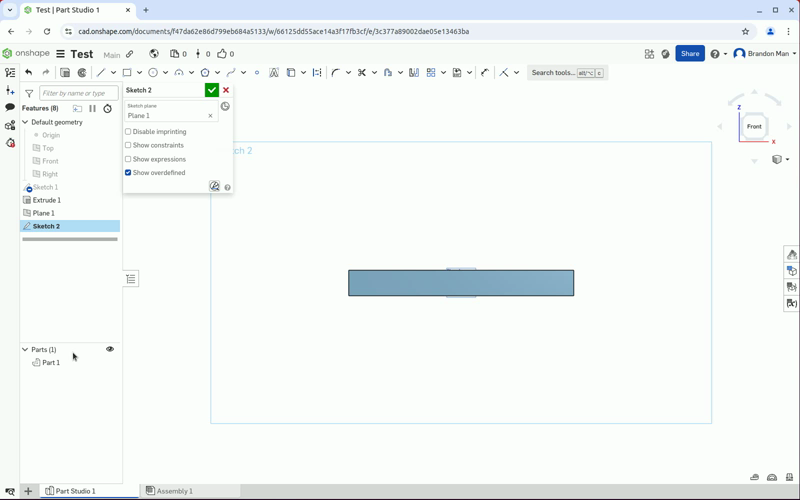
key(y)
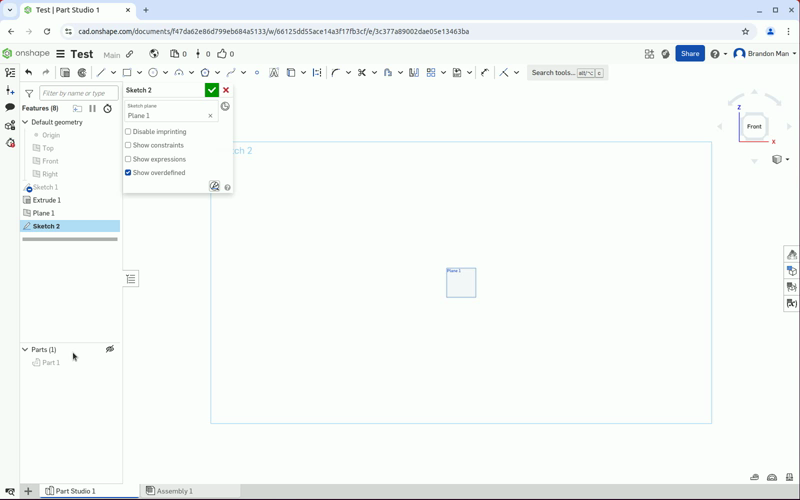
key(l)
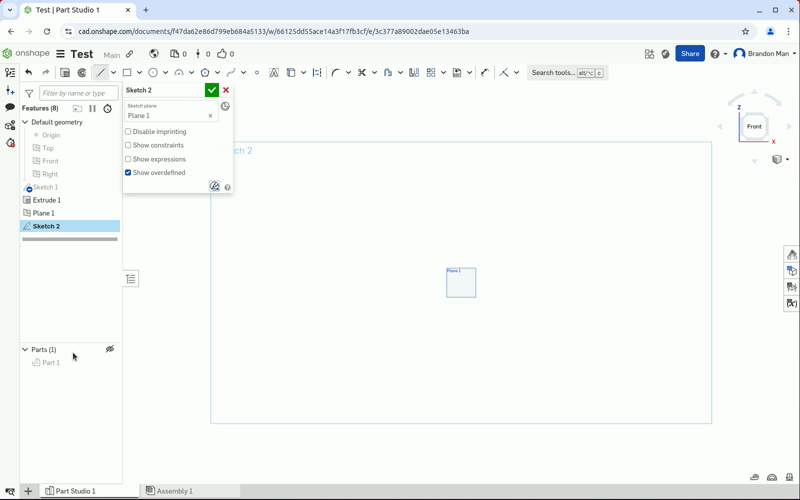
key_down(shift)
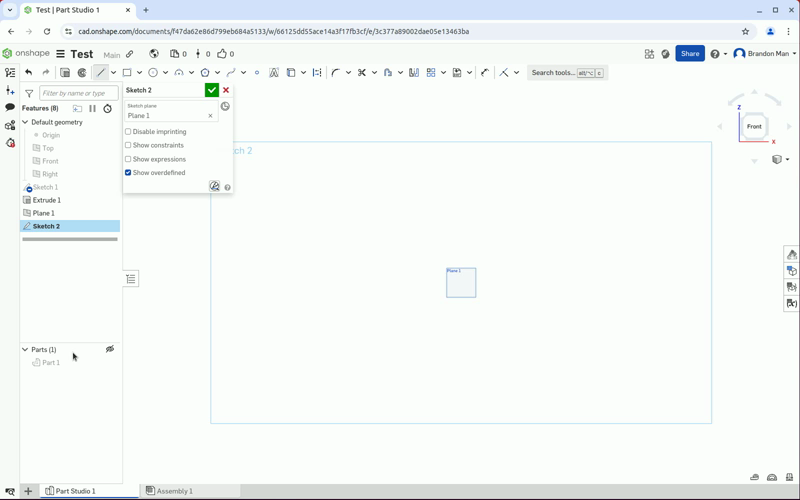
mouse_move(447, 282)
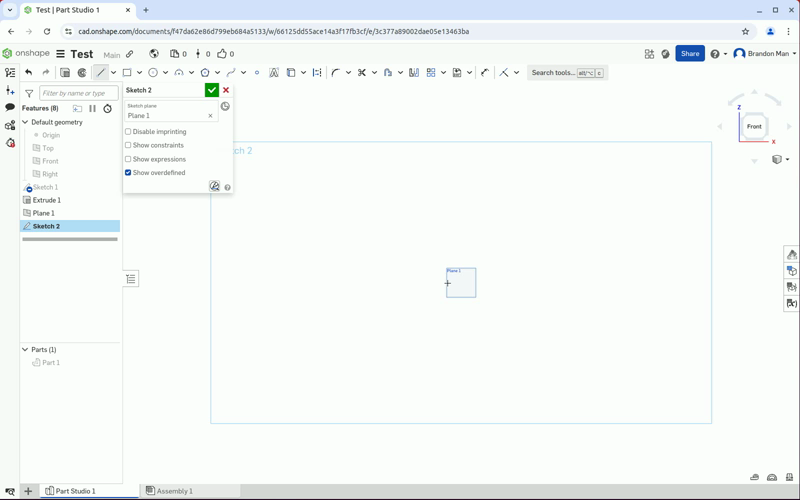
click(447, 282)
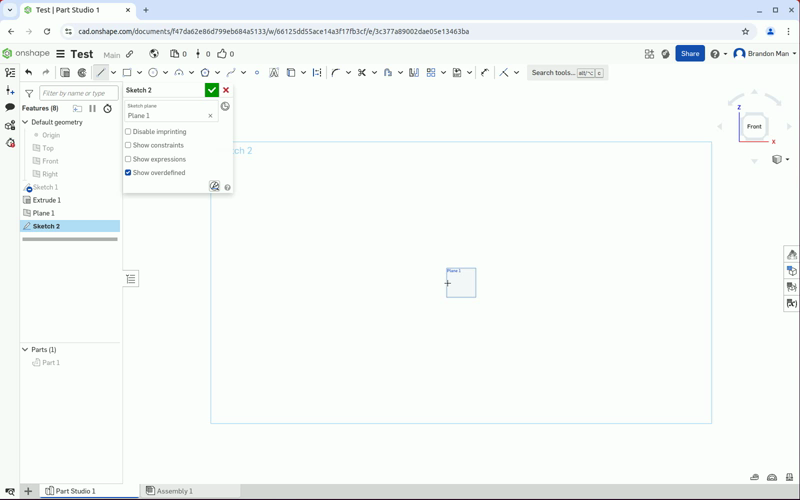
key_up(shift)
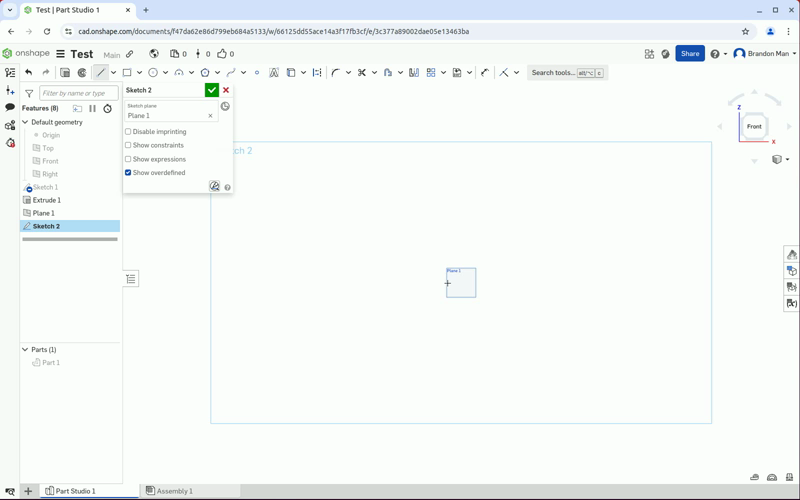
key_down(shift)
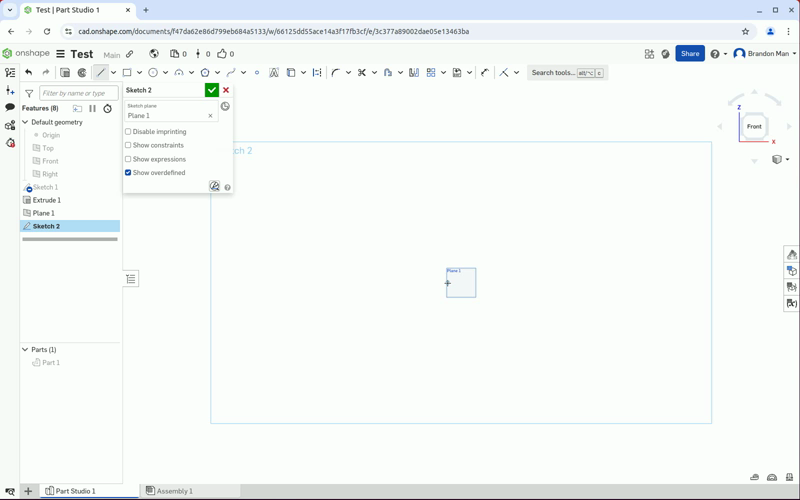
mouse_move(477, 282)
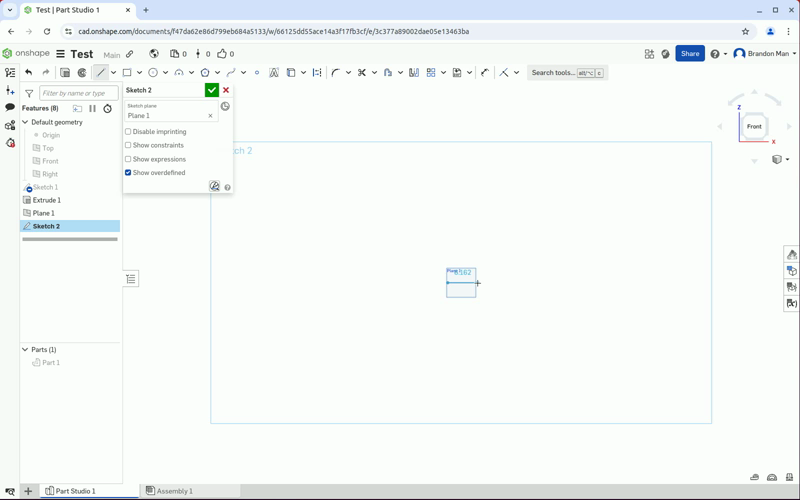
mouse_move(473, 282)
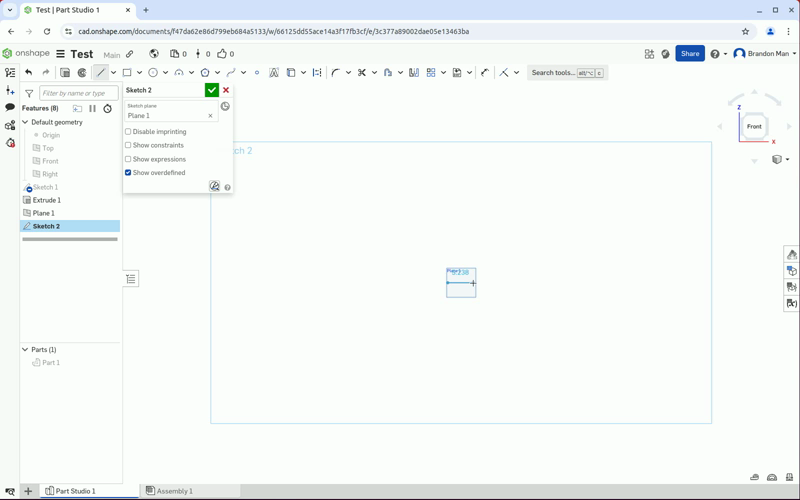
click(473, 282)
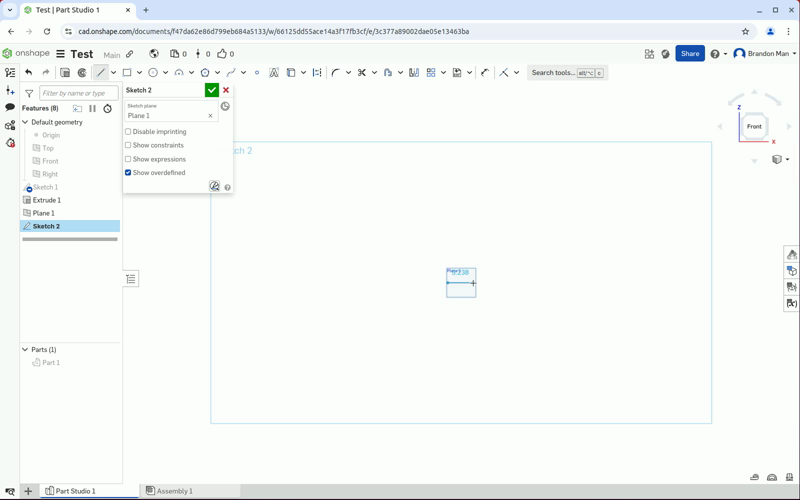
key_up(shift)
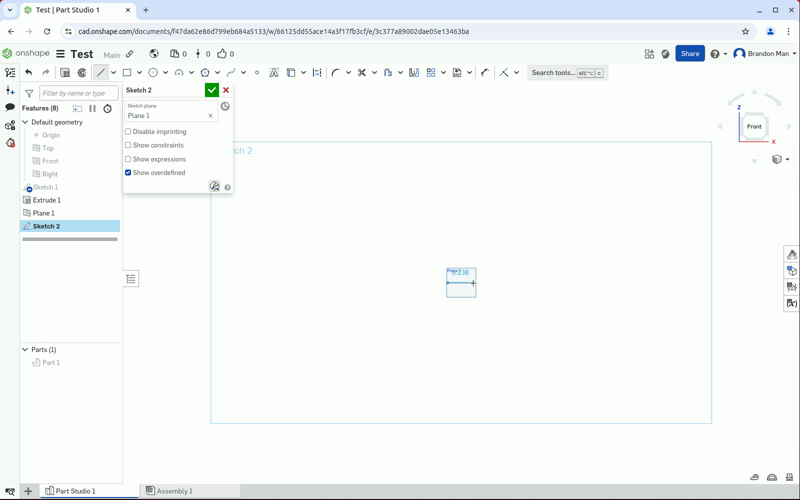
key_down(shift)
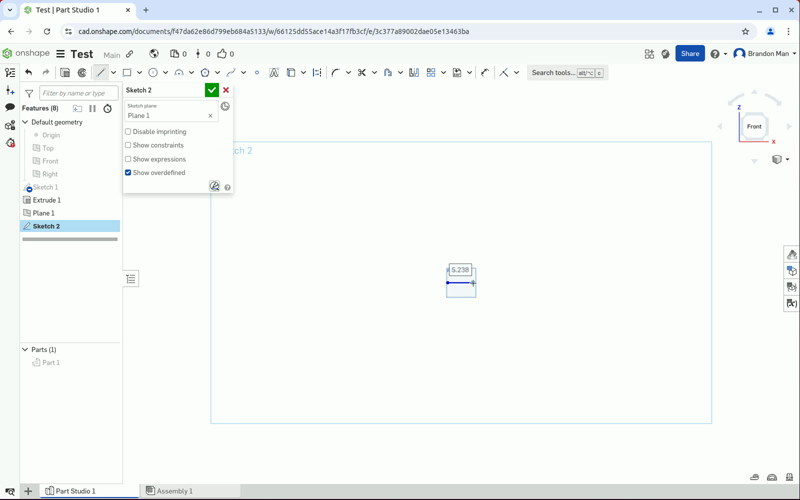
mouse_move(503, 282)
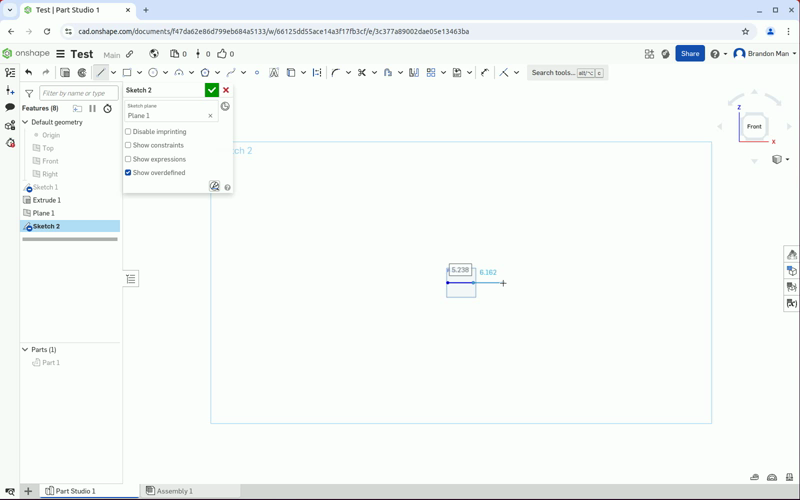
mouse_move(473, 270)
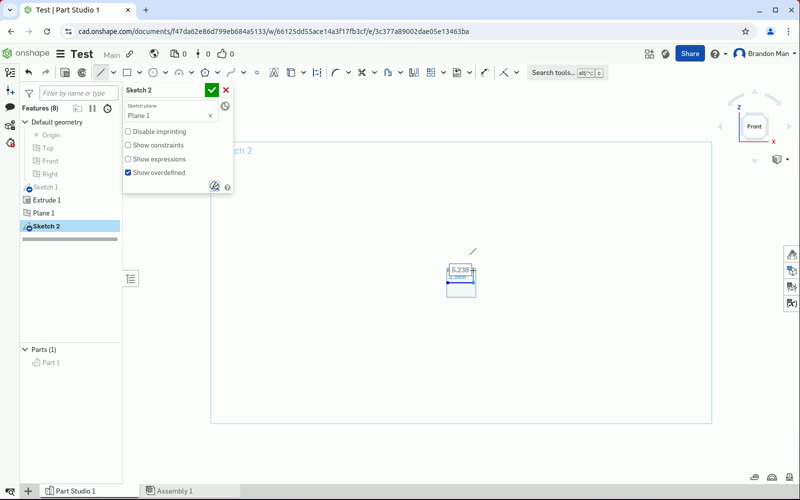
click(473, 270)
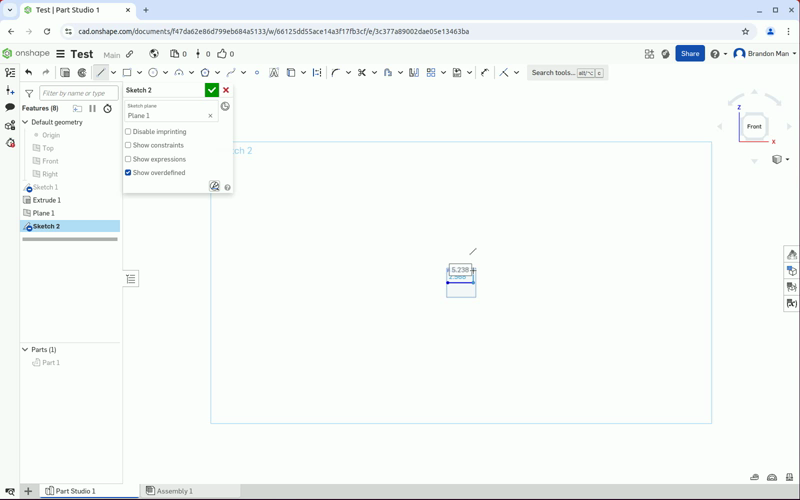
key_up(shift)
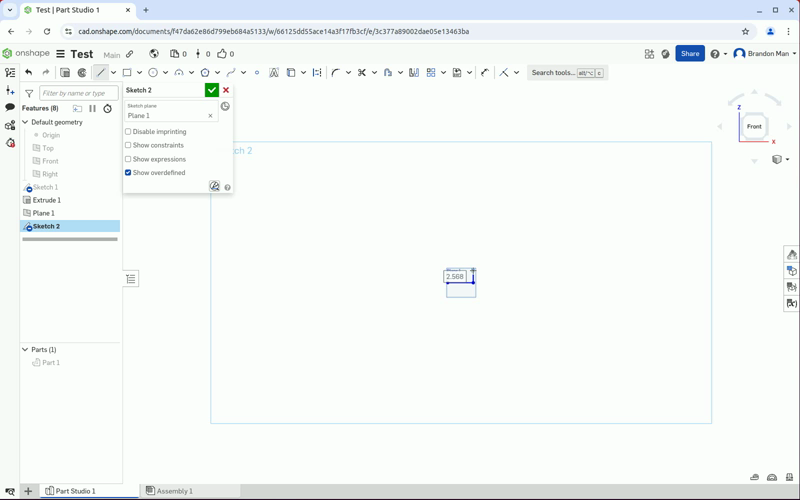
key_down(shift)
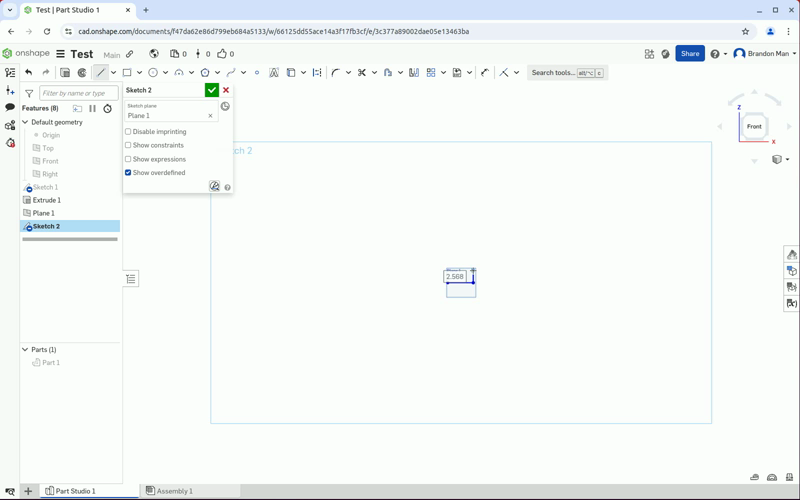
mouse_move(503, 270)
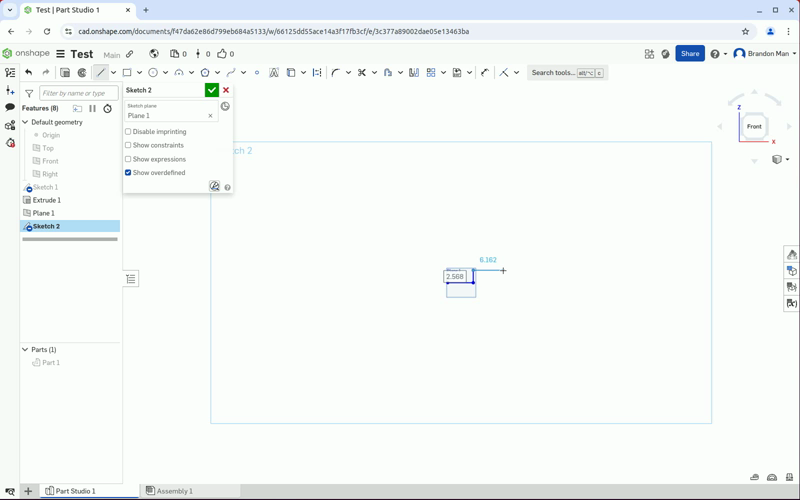
mouse_move(447, 270)
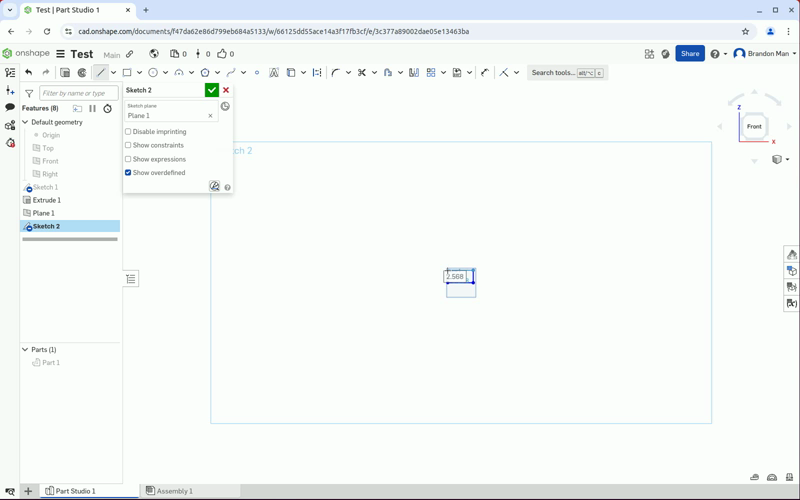
click(447, 270)
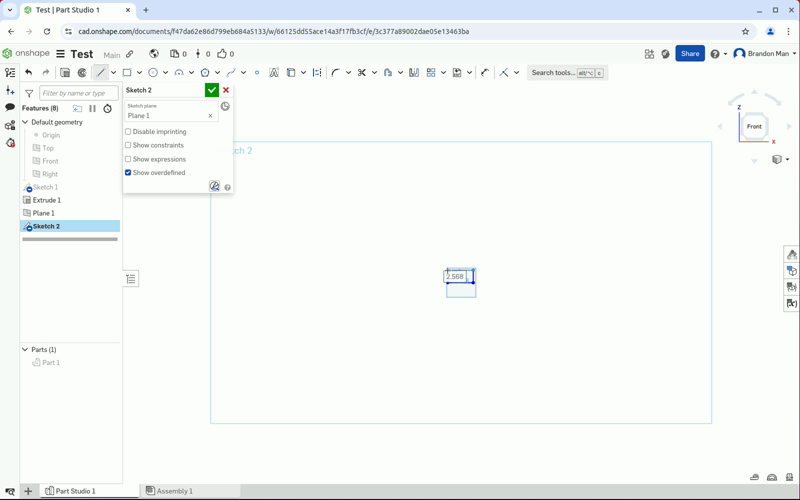
key_up(shift)
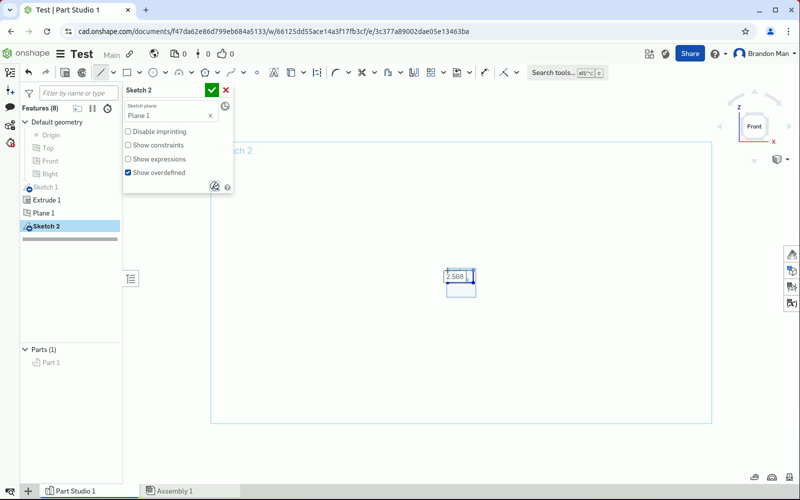
mouse_move(477, 270)
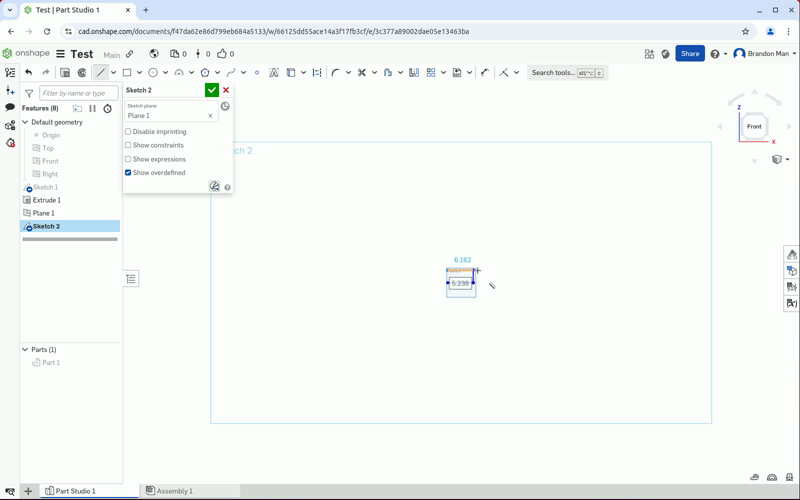
key_down(shift)
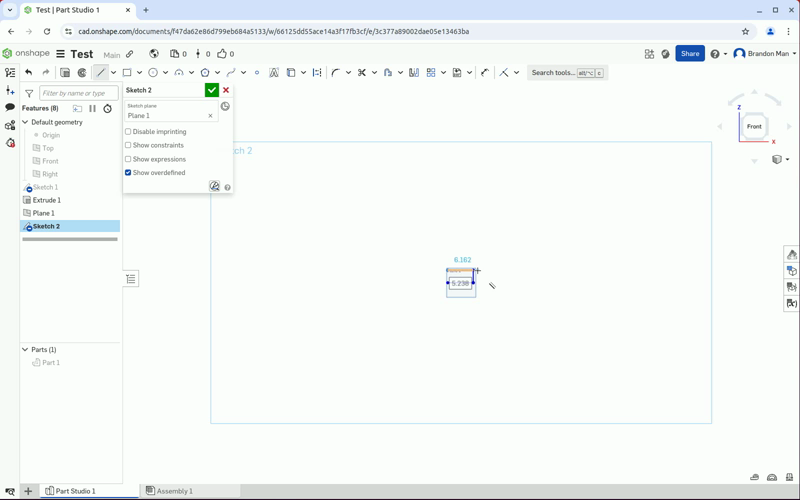
mouse_move(447, 282)
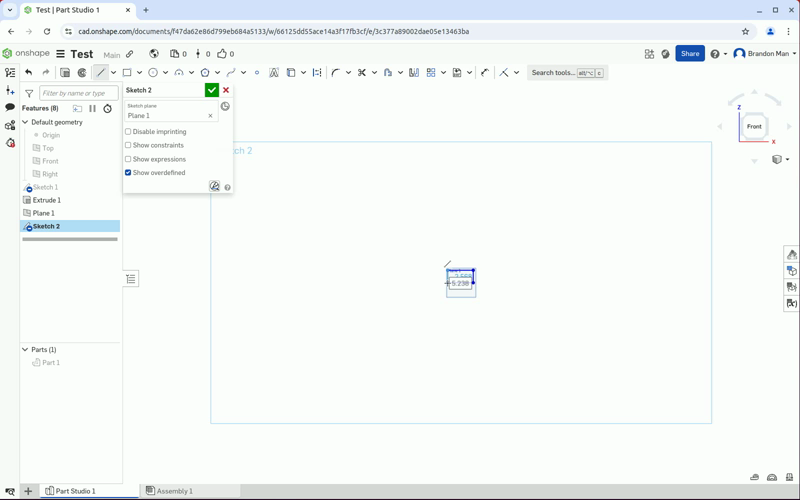
key_up(shift)
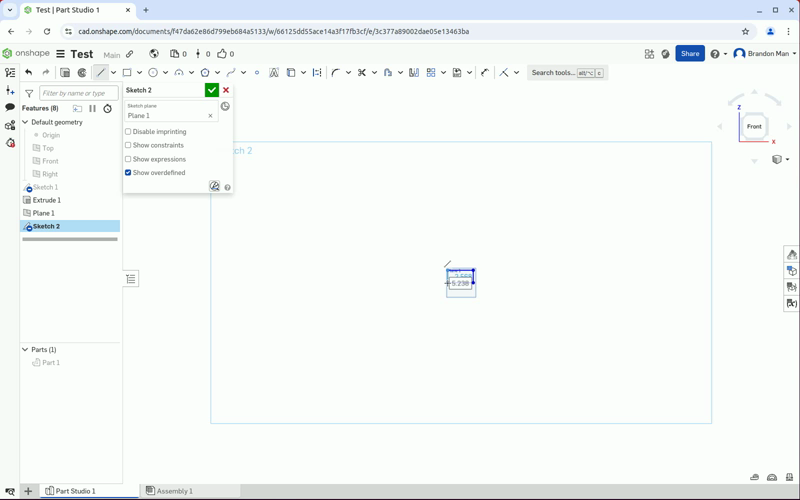
click(447, 282)
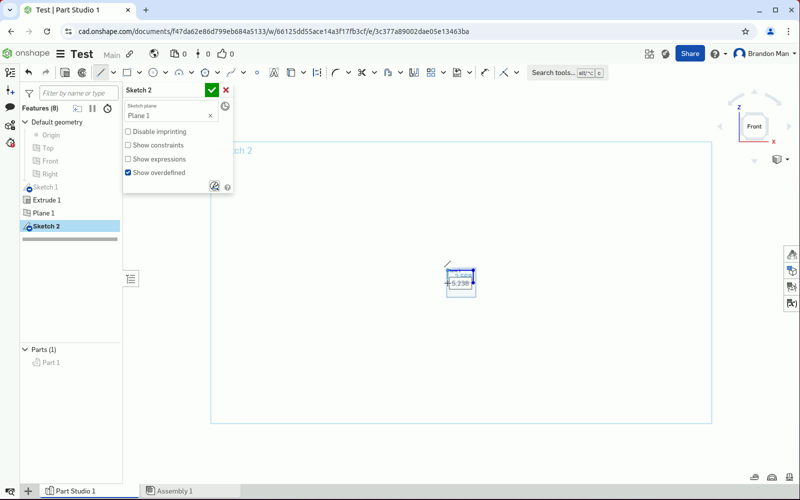
key(esc)
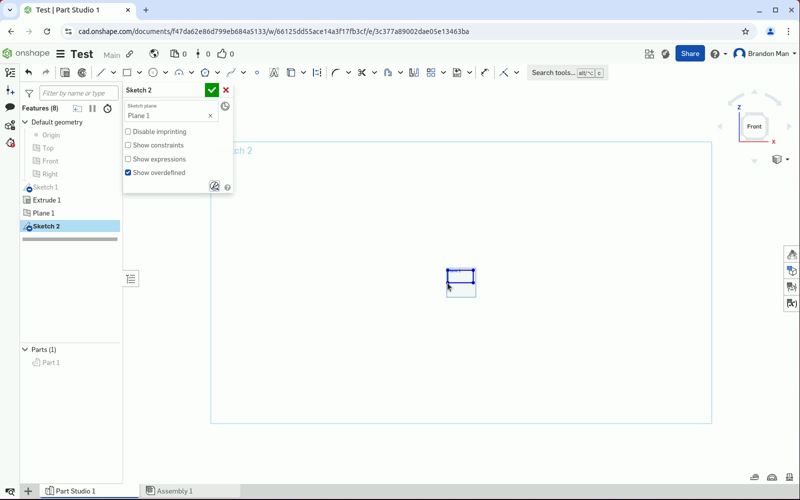
mouse_move(466, 280)
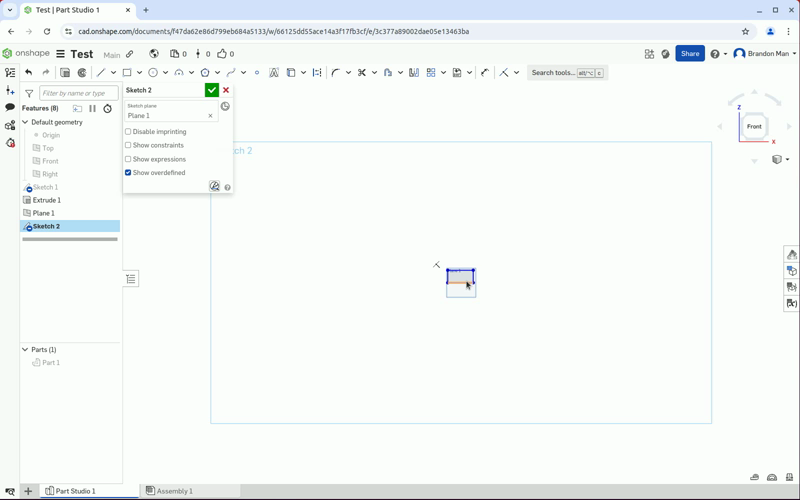
scroll(6)
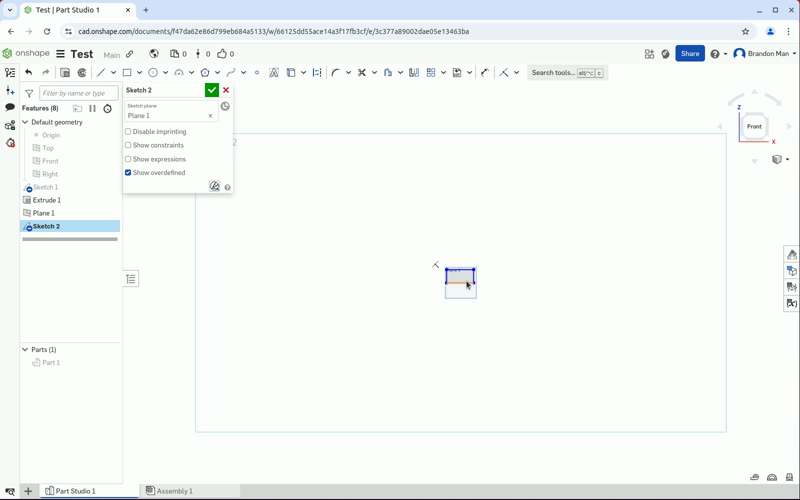
scroll(6)
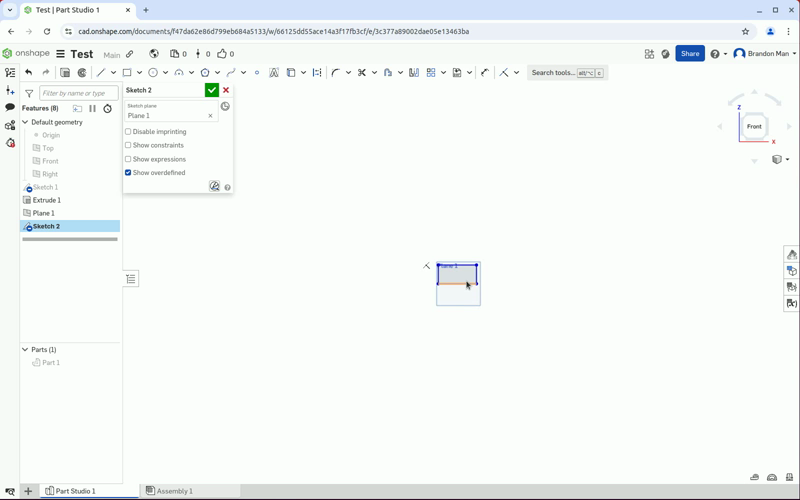
scroll(6)
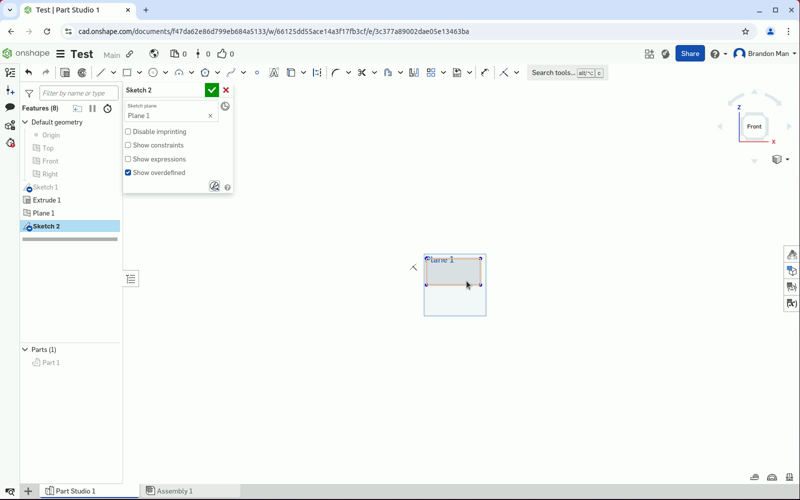
scroll(6)
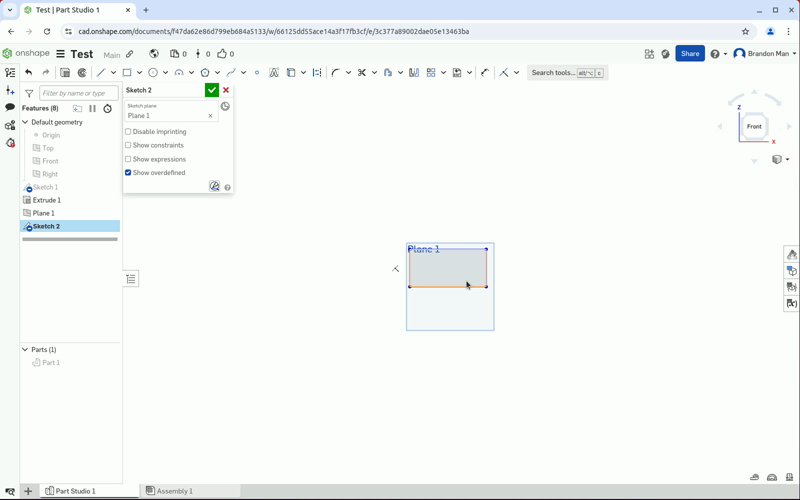
scroll(6)
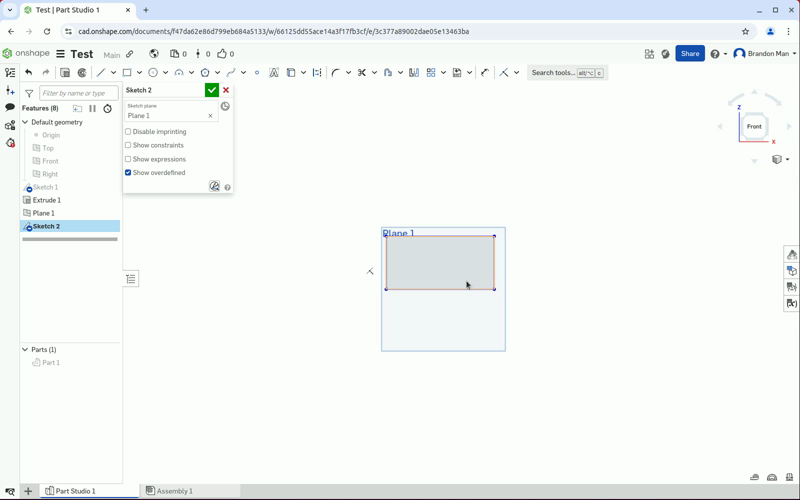
scroll(6)
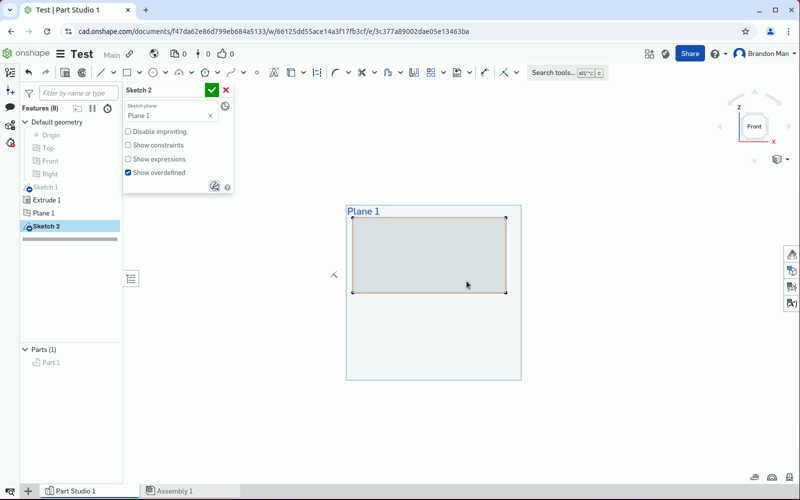
scroll(6)
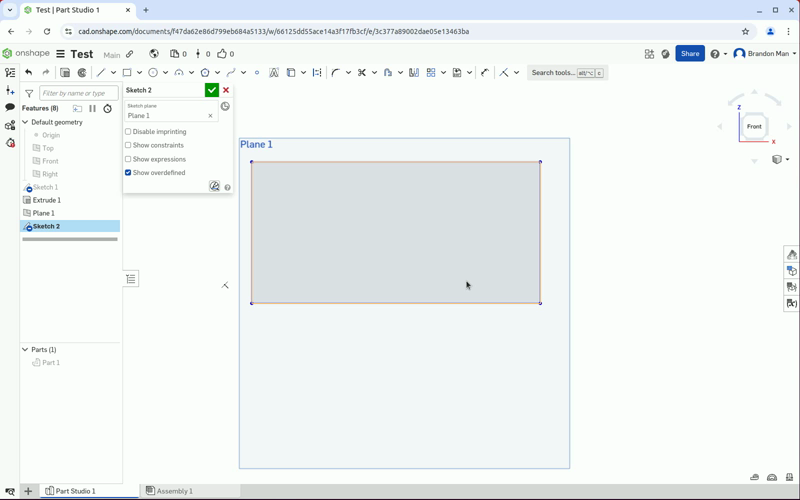
click(466, 280)
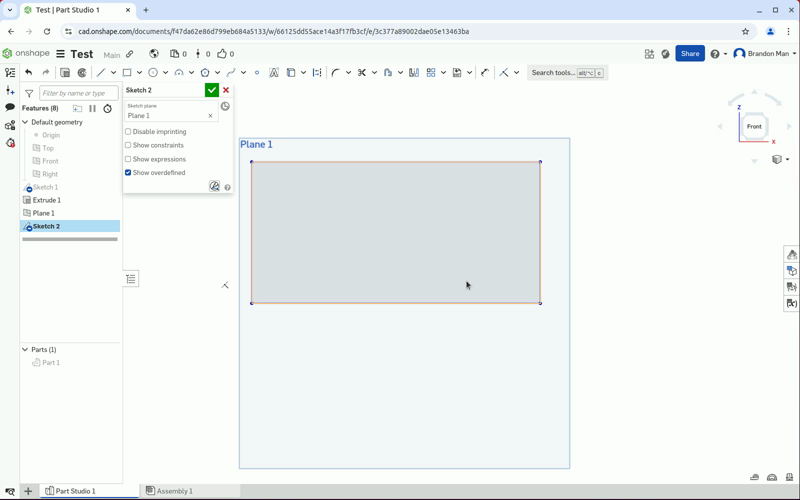
scroll(-6)
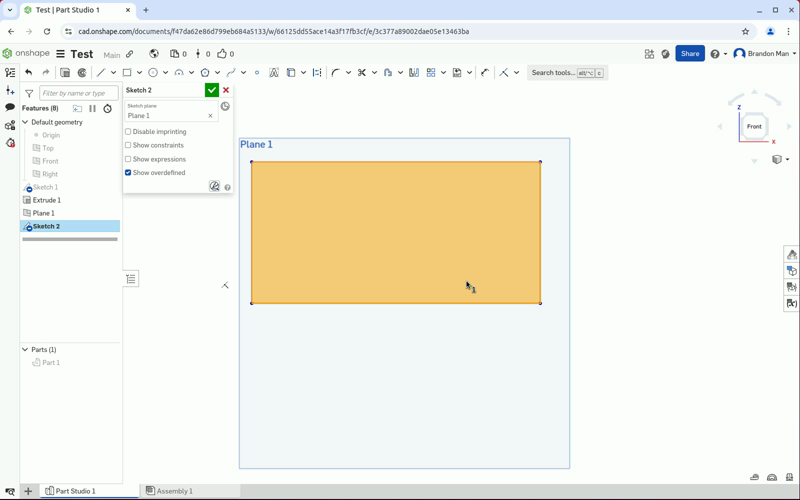
scroll(-6)
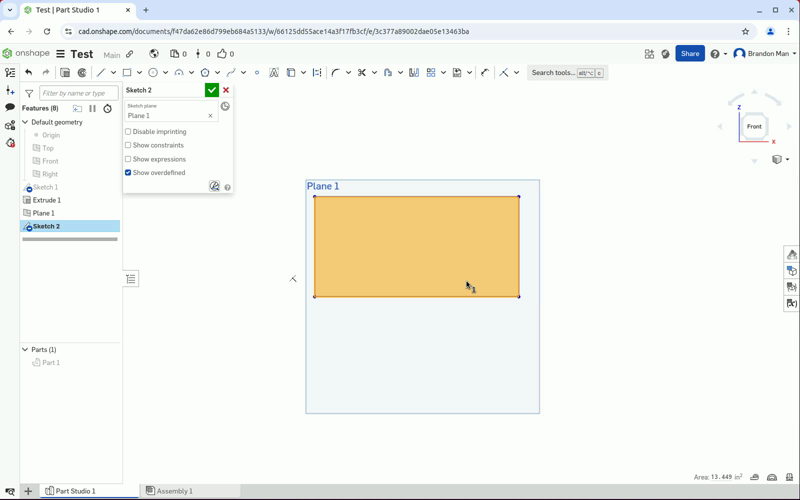
scroll(-6)
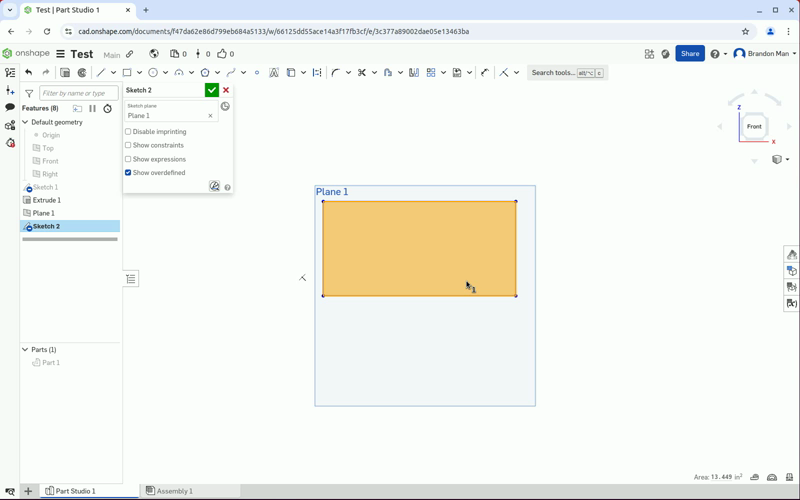
scroll(-6)
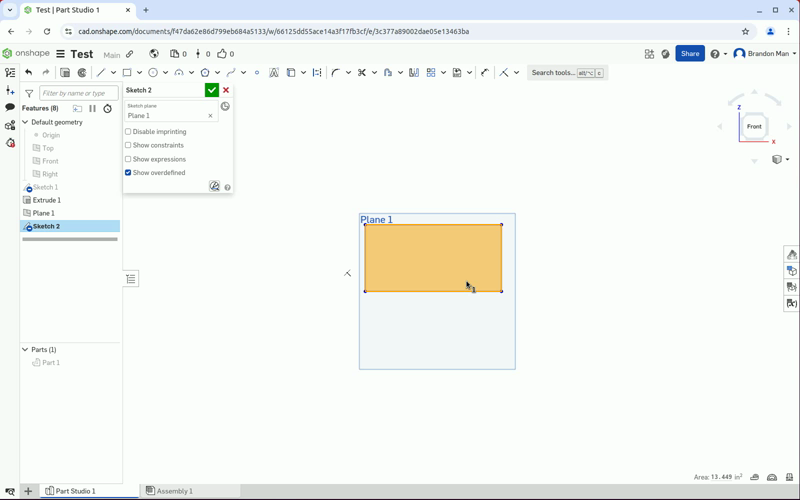
scroll(-6)
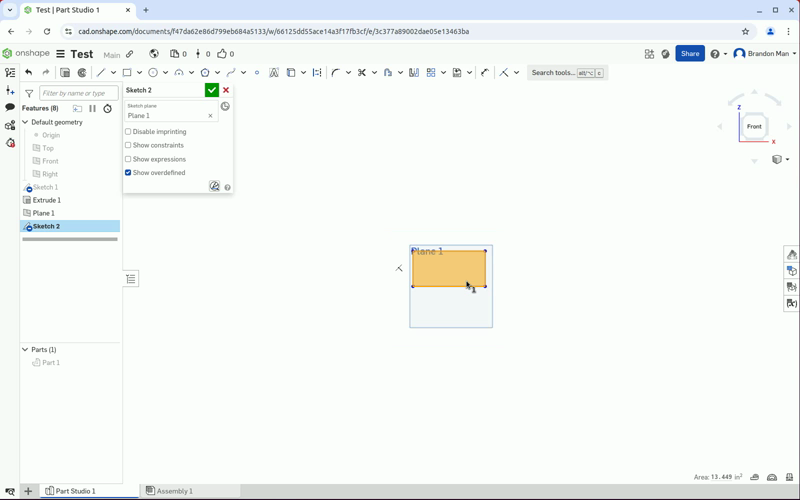
scroll(-6)
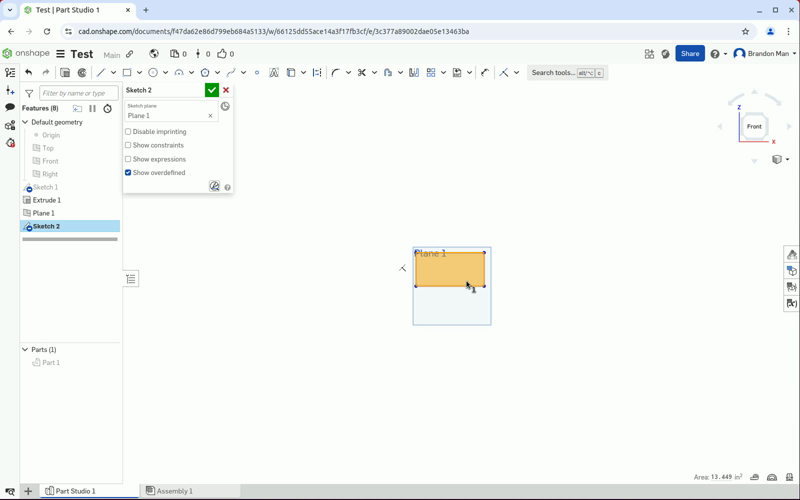
scroll(-6)
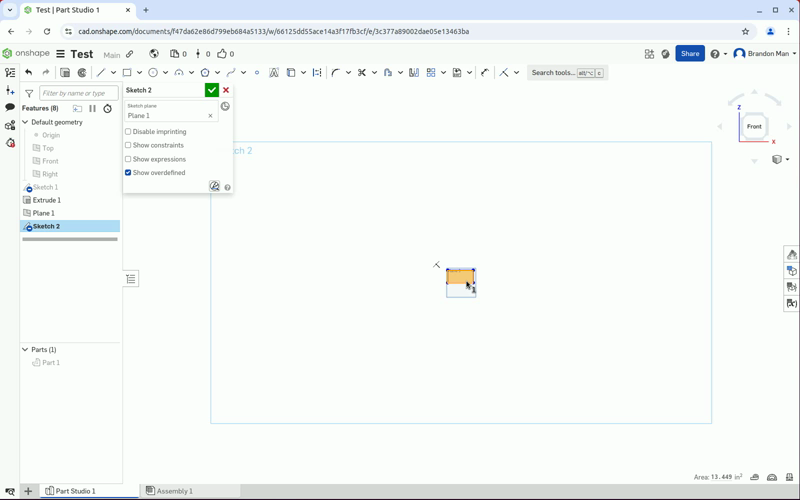
mouse_move(73, 352)
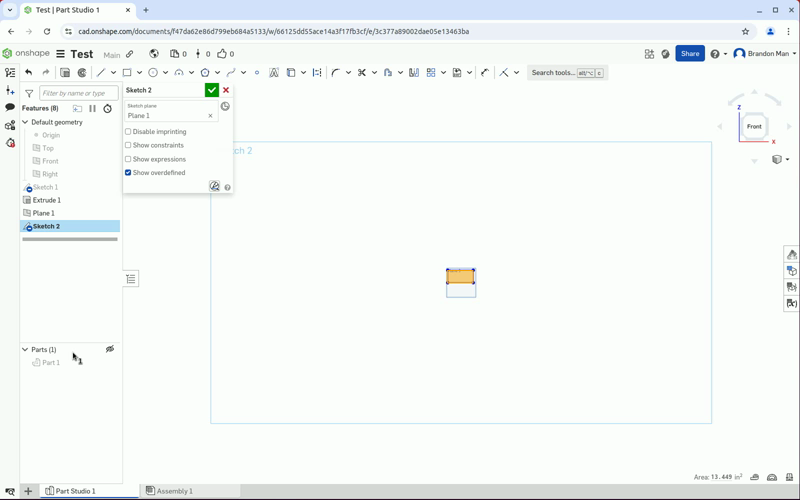
key(shift+y)
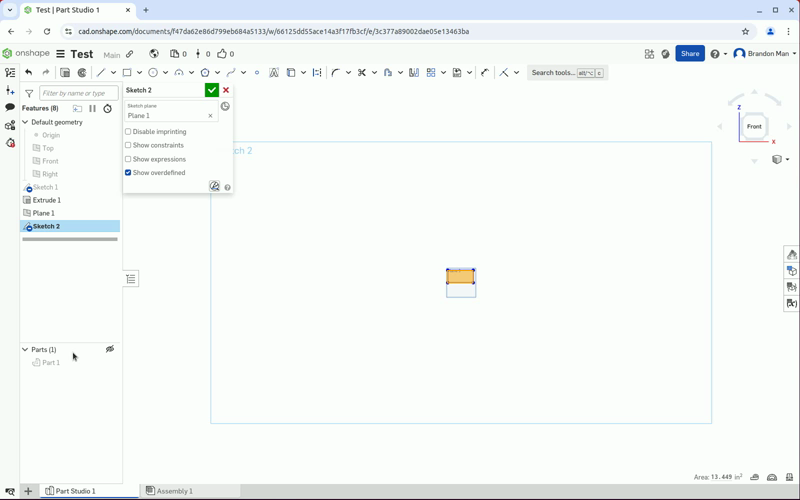
key(shift+e)
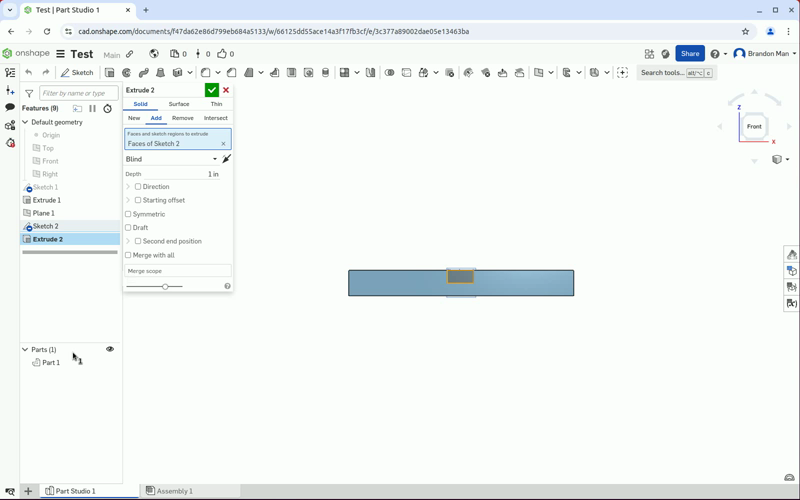
mouse_move(143, 106)
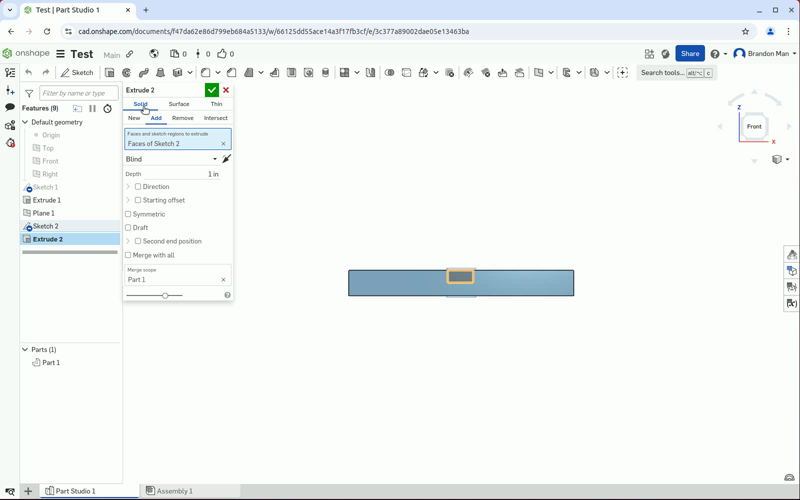
click(143, 106)
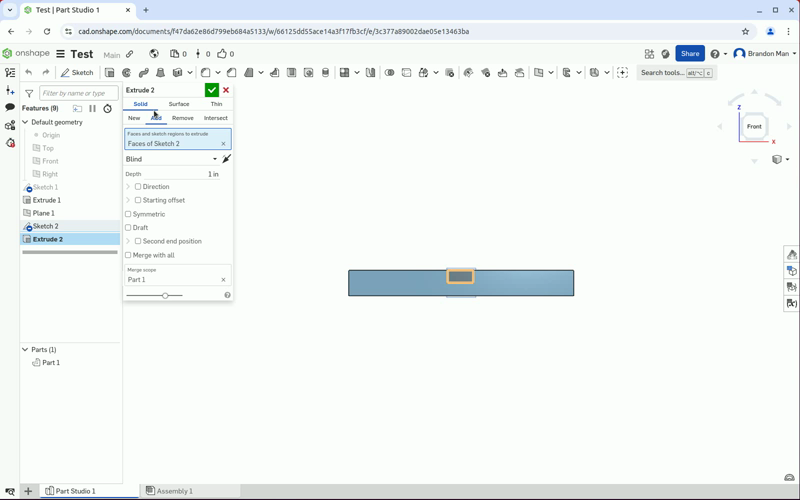
mouse_move(186, 120)
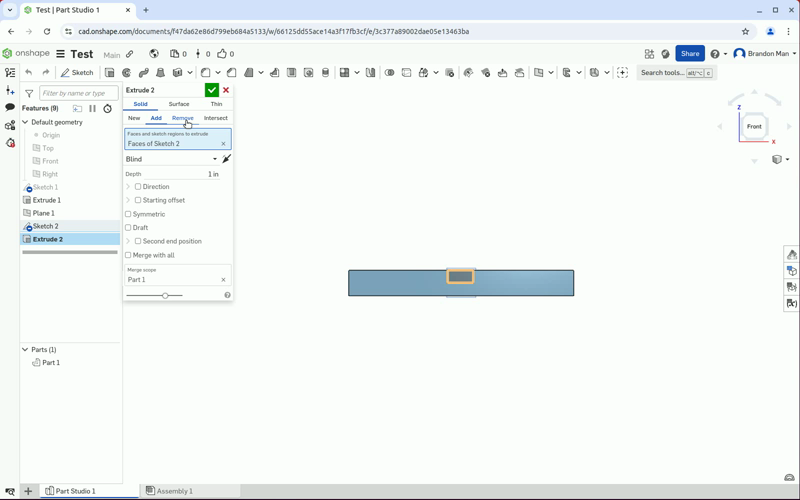
click(186, 120)
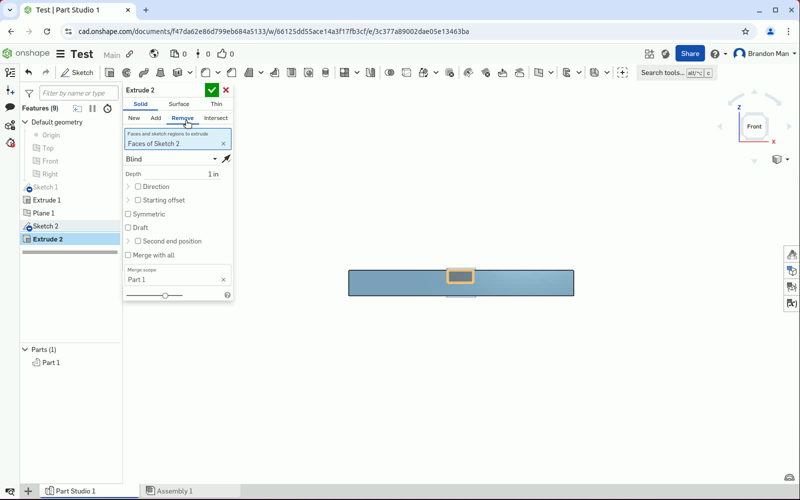
key(tab, 4)
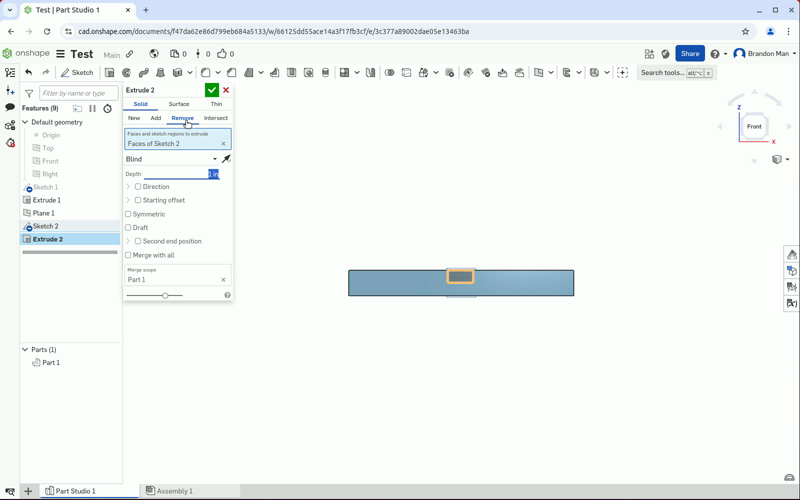
text(5.055)
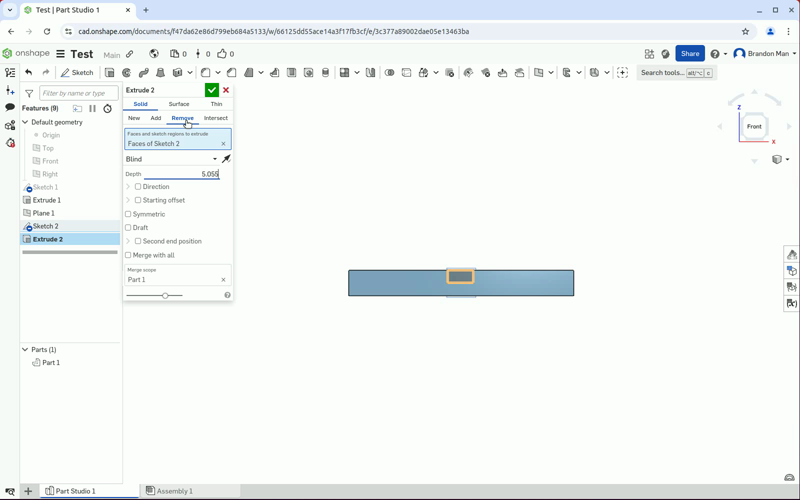
key(tab, 6)
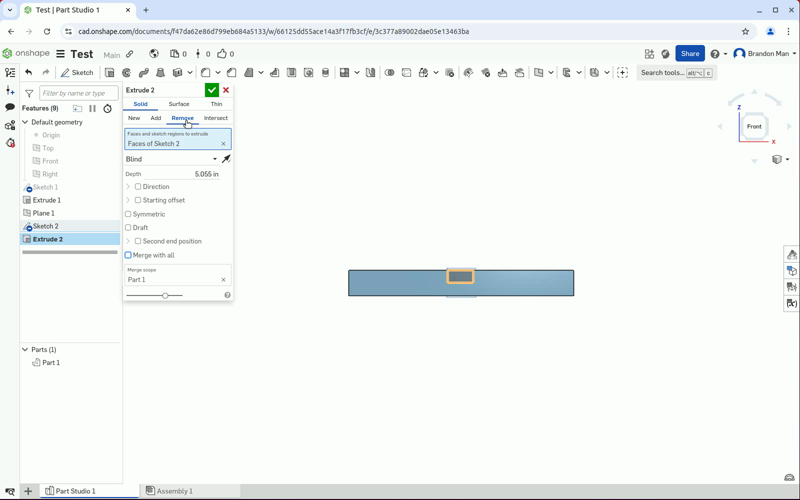
key(space)
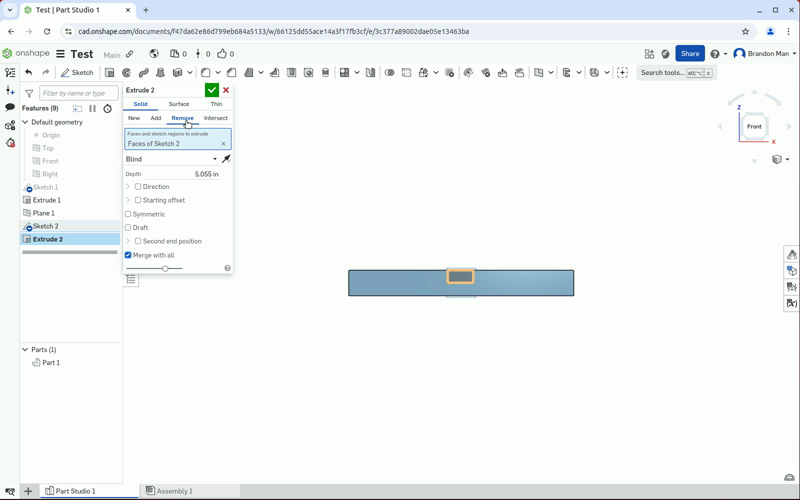
key(enter)
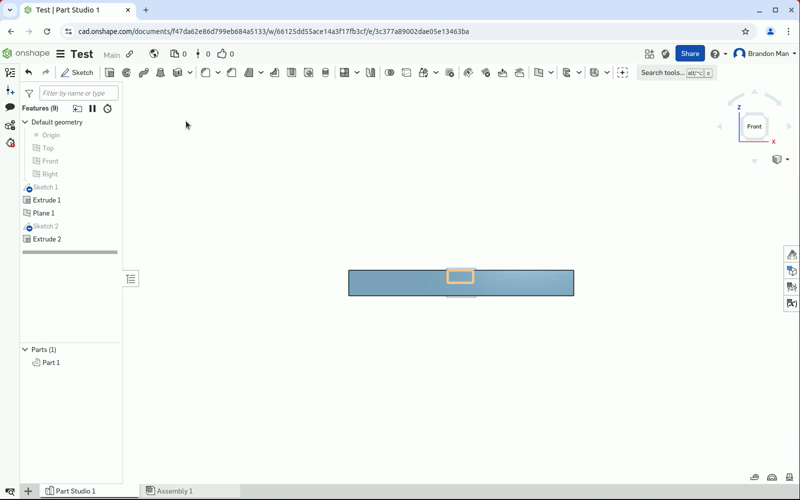
key(shift+h)
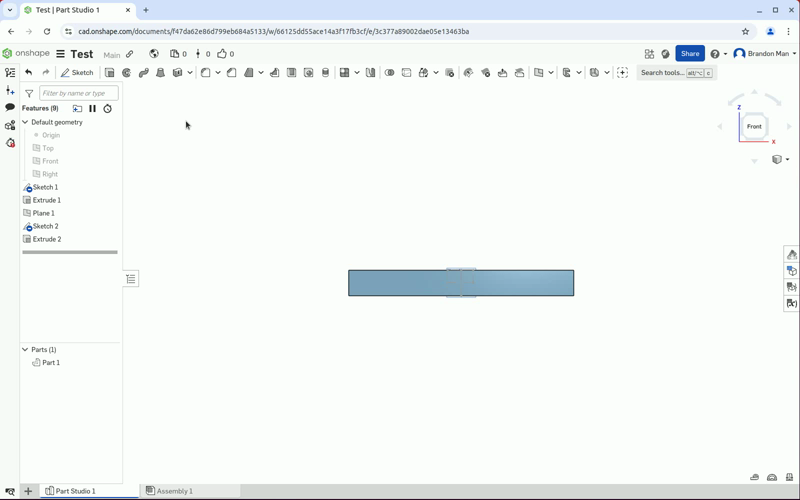
key(shift+h)
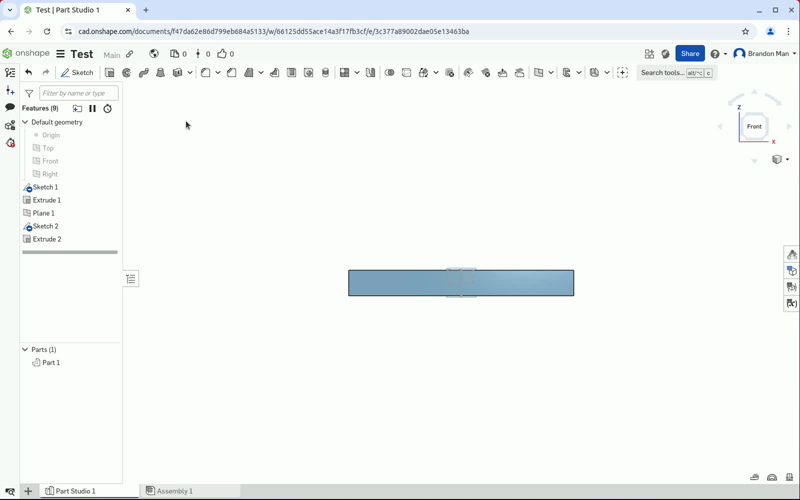
key(shift+7)
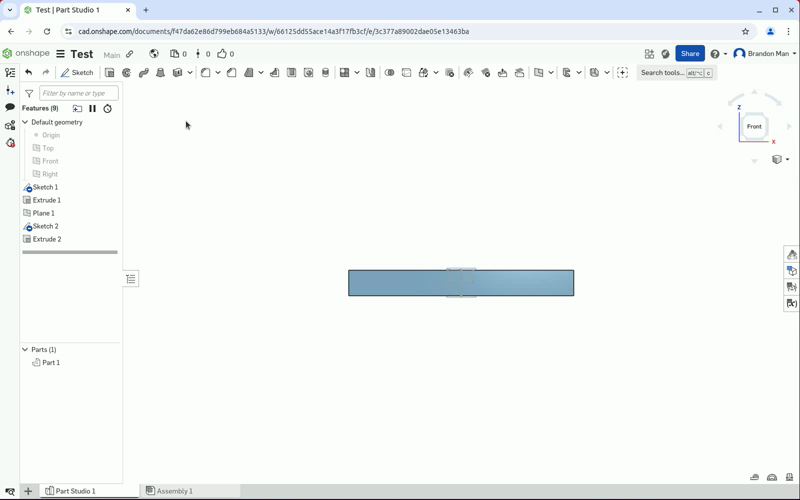
key(left, 2)
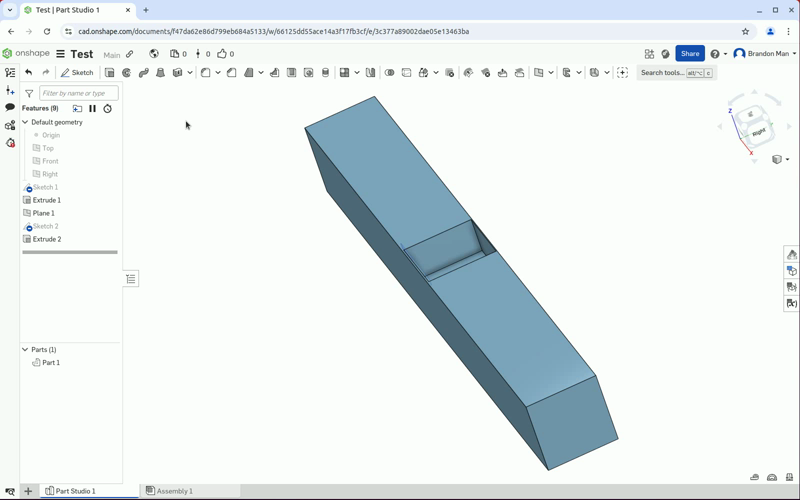
key(down, 2)
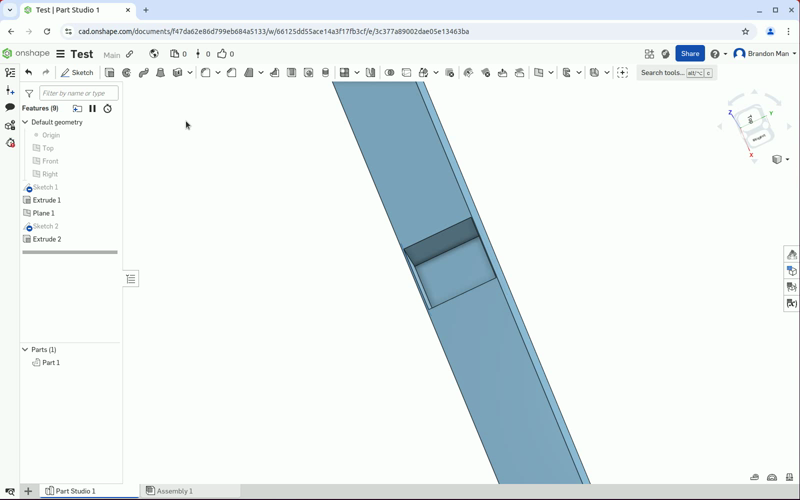
key(up, 2)
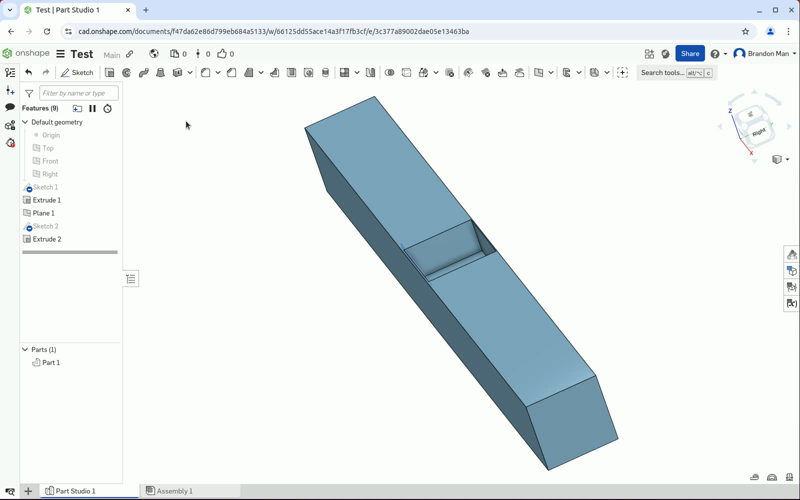
key(right, 2)
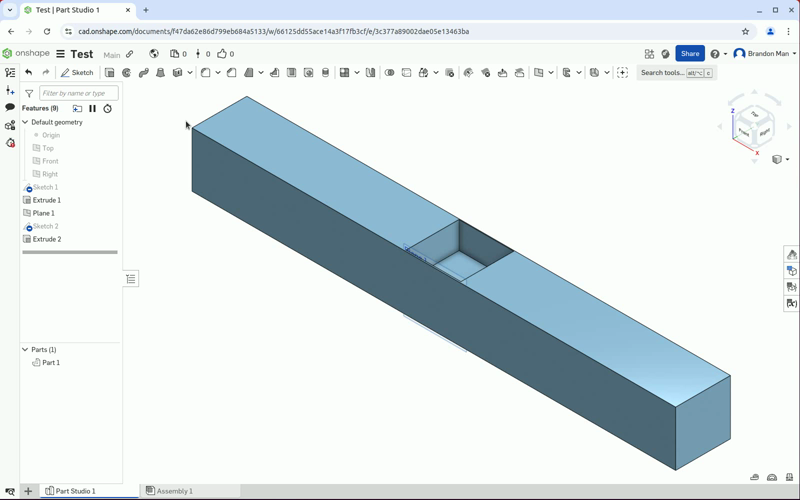
mouse_move(73, 189)
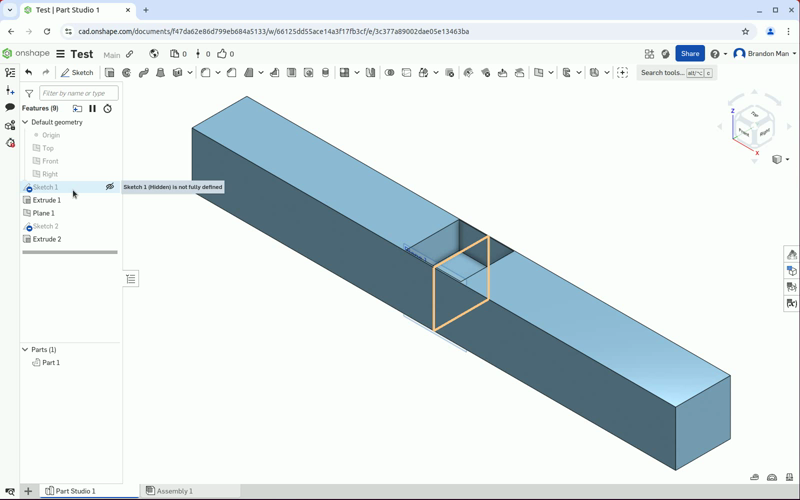
click(73, 189)